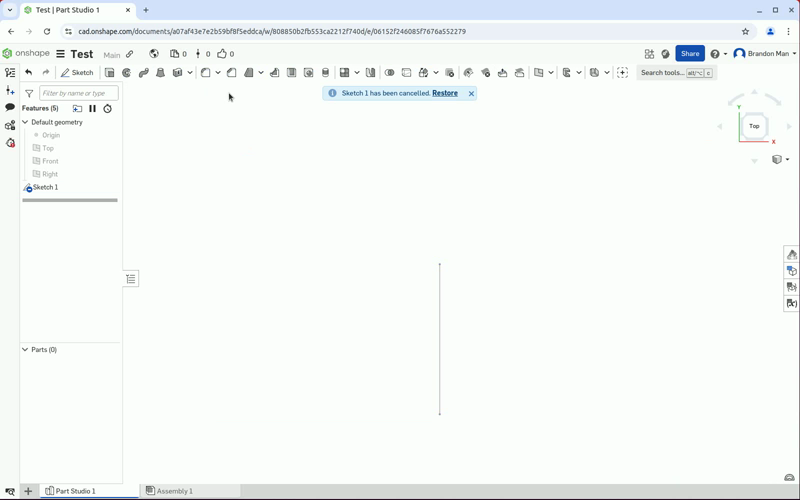
key(shift+h)
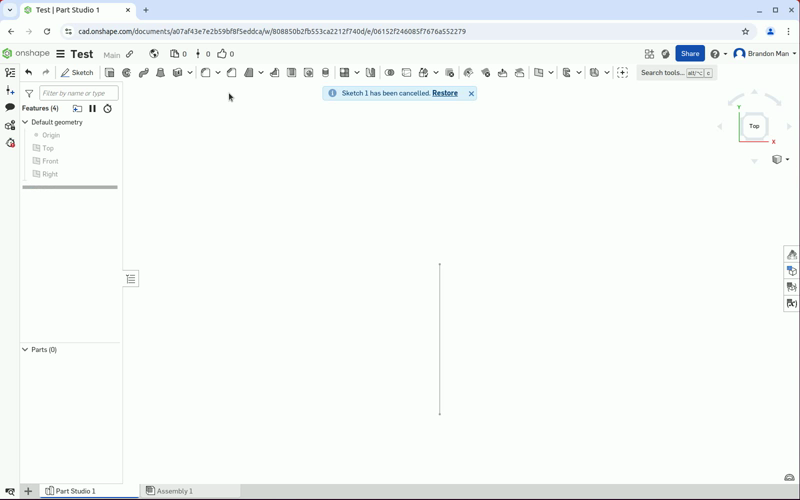
key(shift+s)
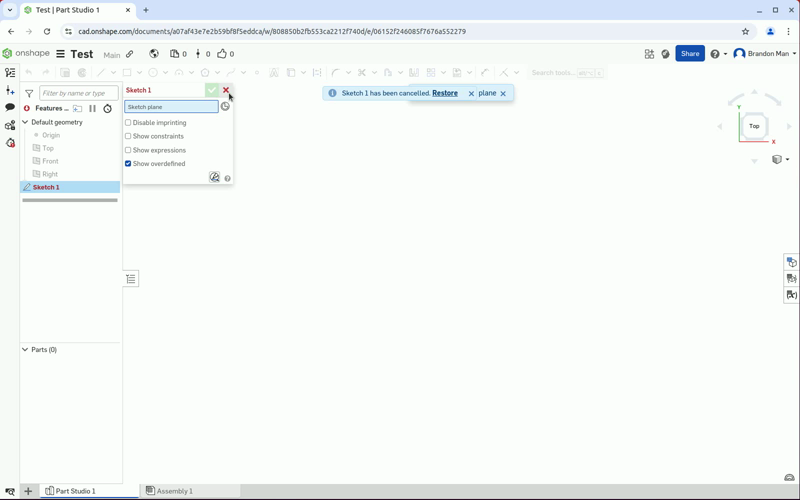
mouse_move(73, 150)
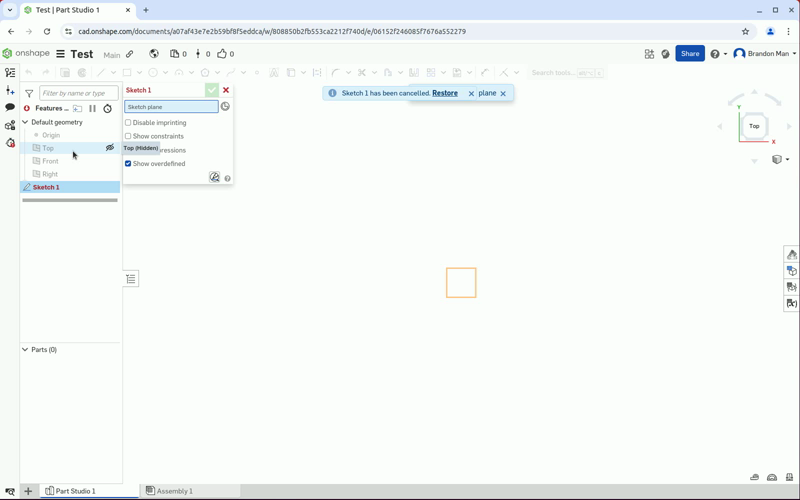
click(73, 150)
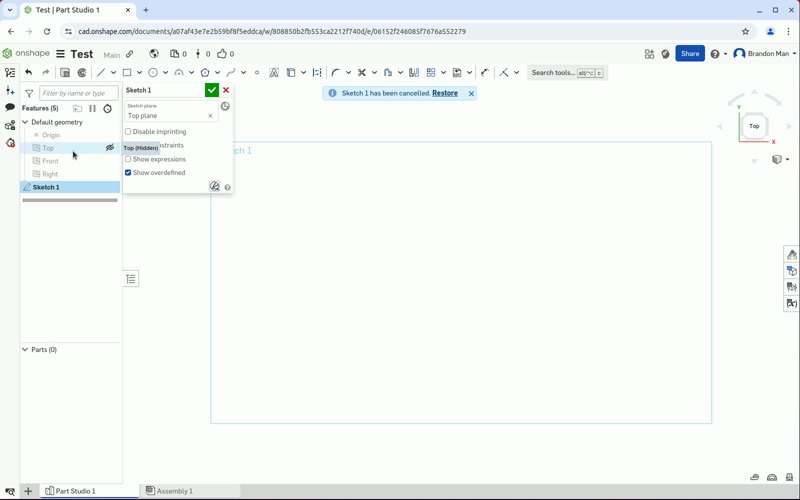
mouse_move(73, 352)
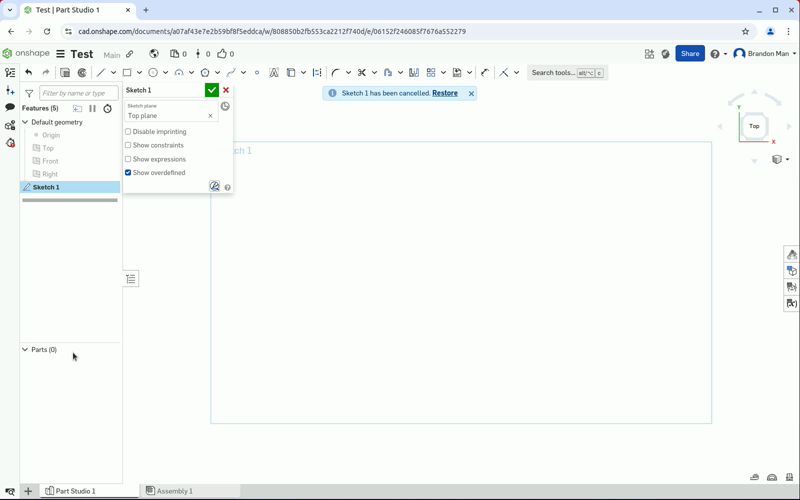
key(y)
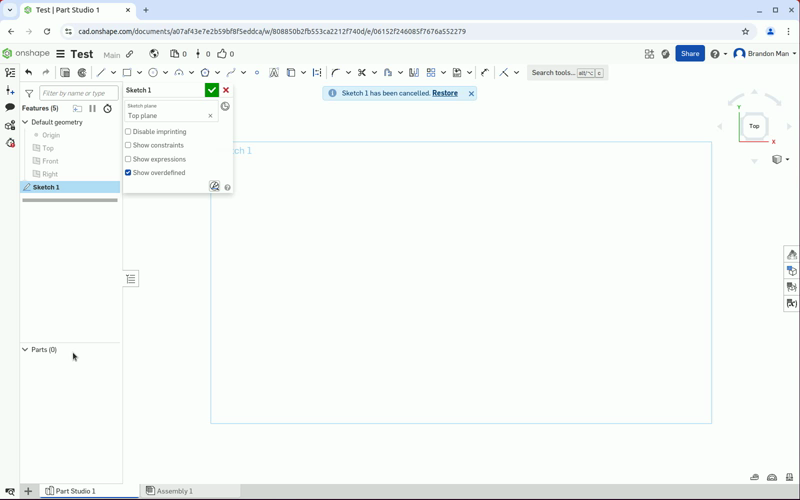
key(c)
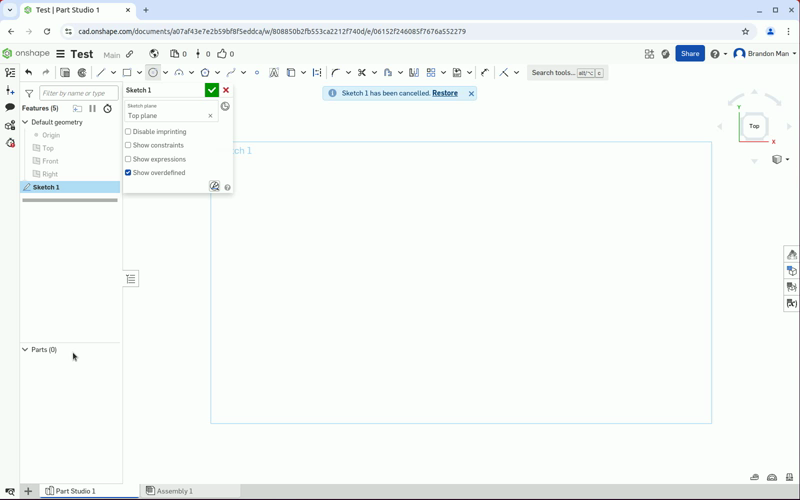
key_down(shift)
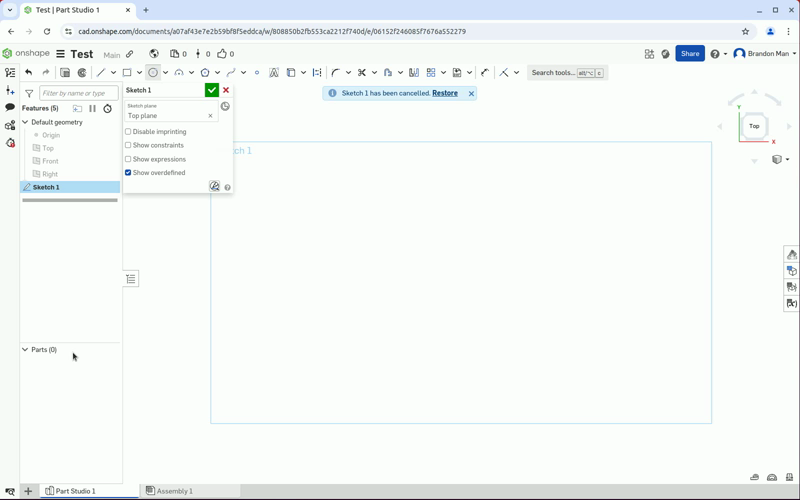
mouse_move(461, 282)
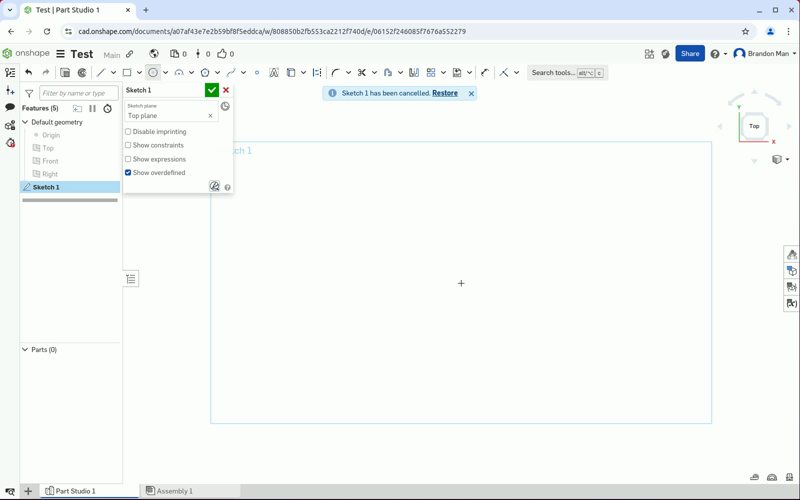
click(461, 282)
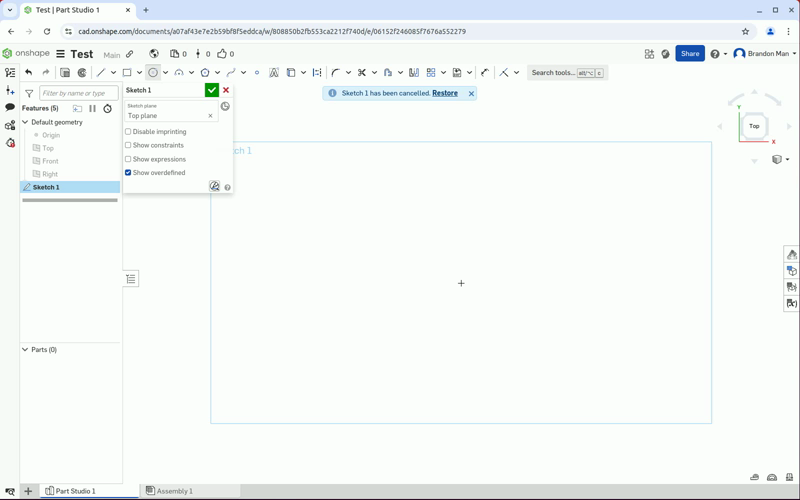
key_up(shift)
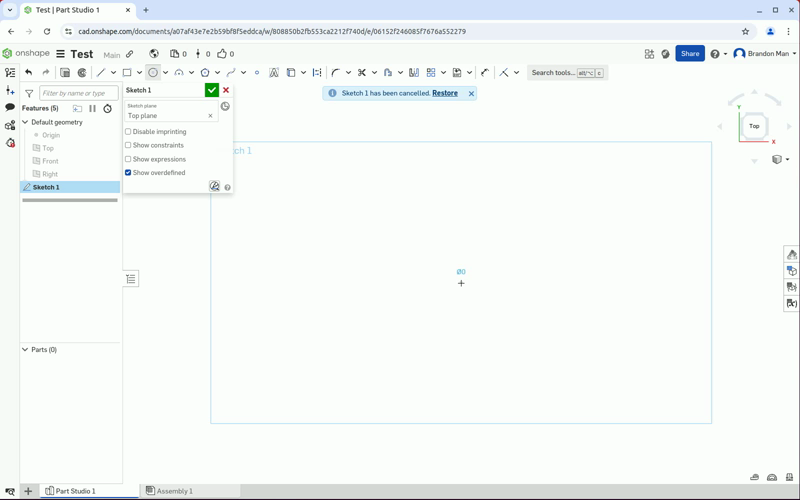
mouse_move(574, 282)
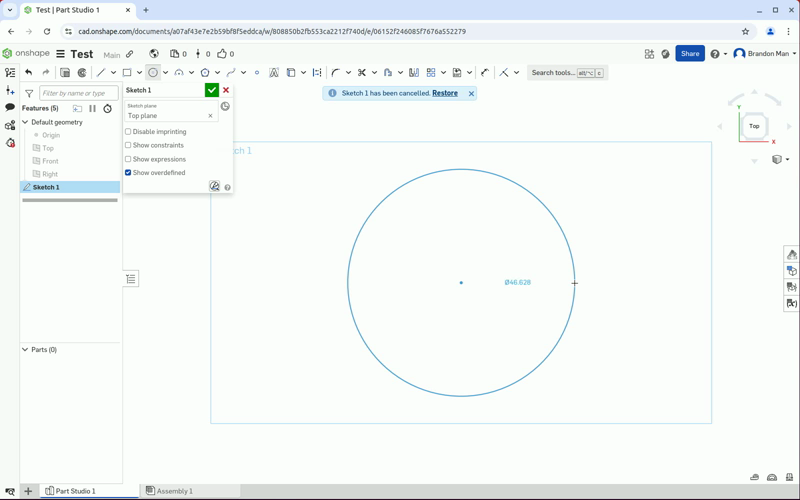
click(574, 282)
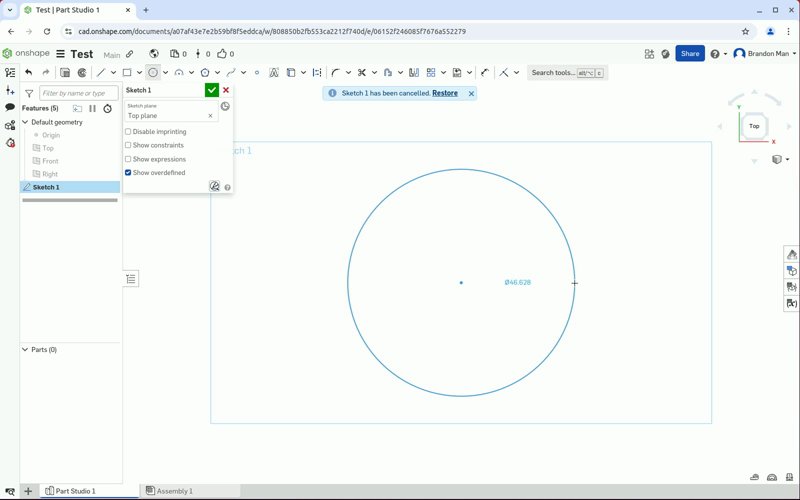
key(esc)
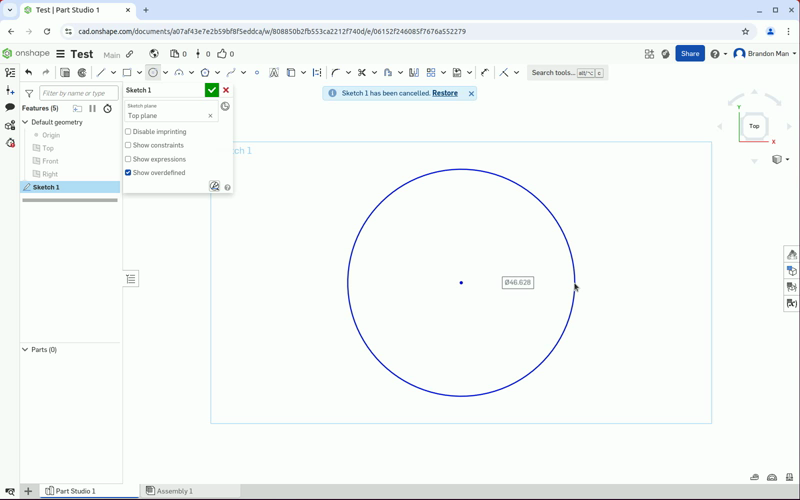
key(c)
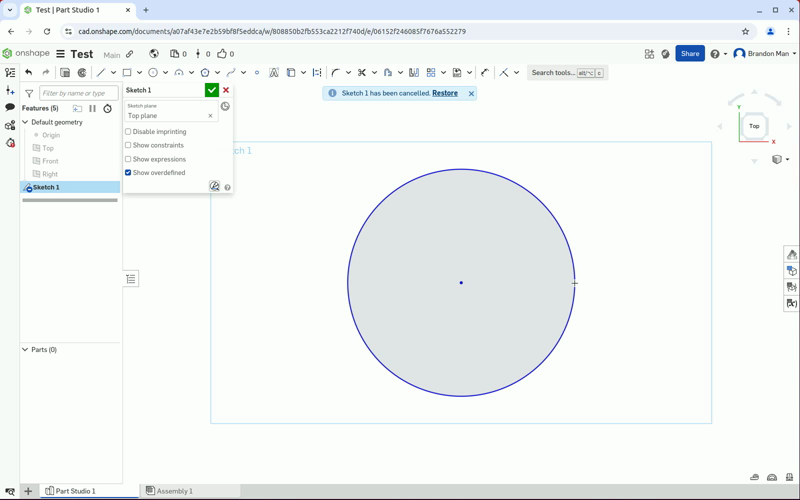
key_down(shift)
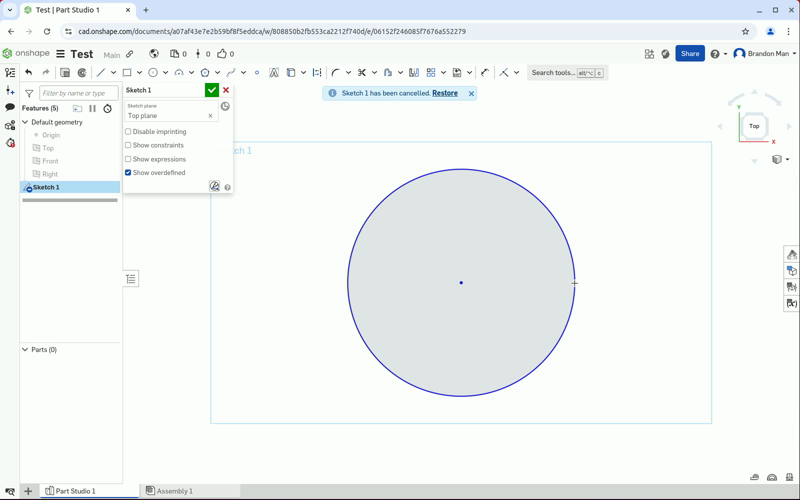
mouse_move(458, 280)
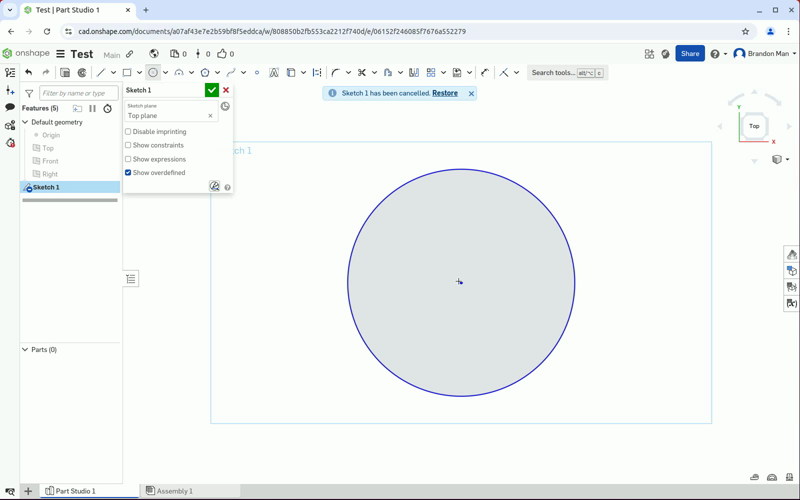
scroll(6)
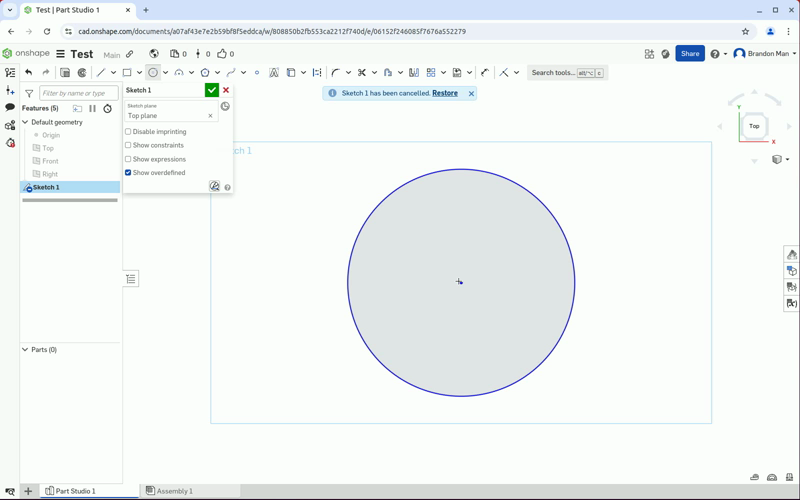
scroll(6)
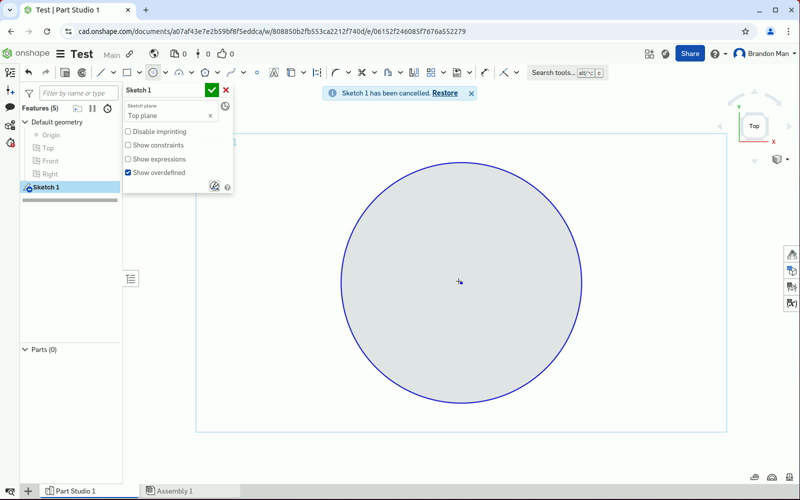
scroll(6)
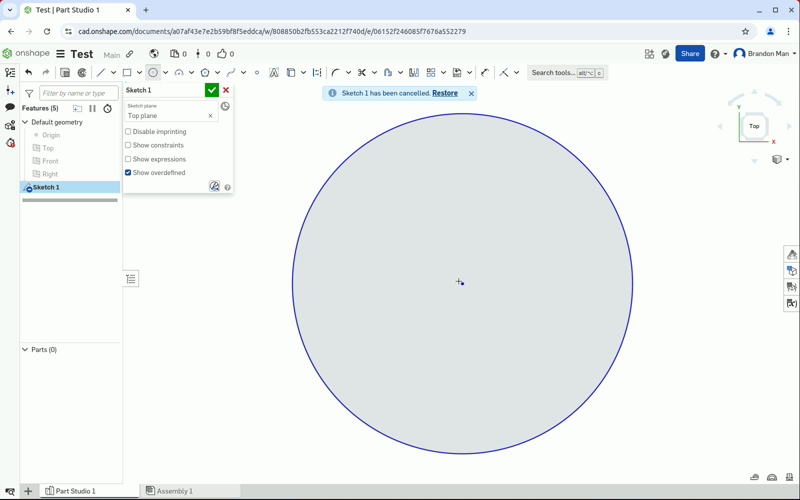
scroll(6)
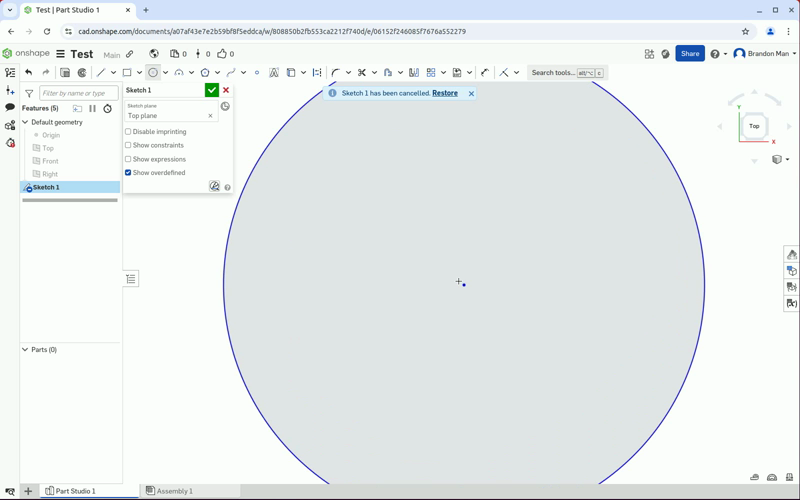
scroll(6)
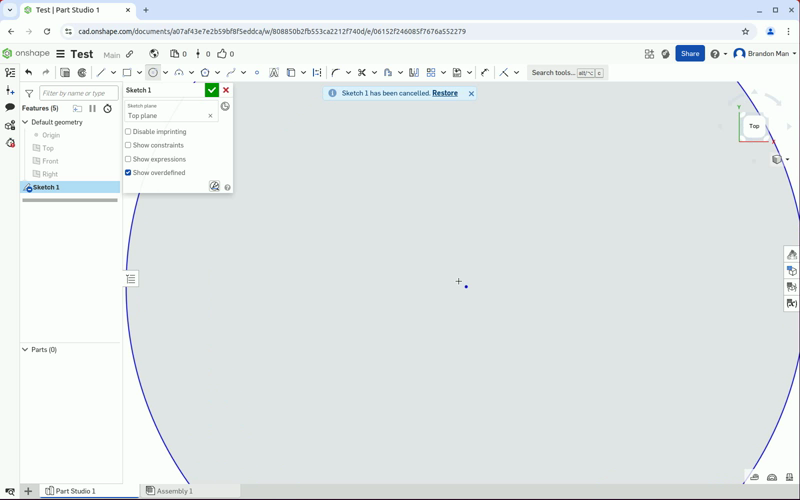
scroll(6)
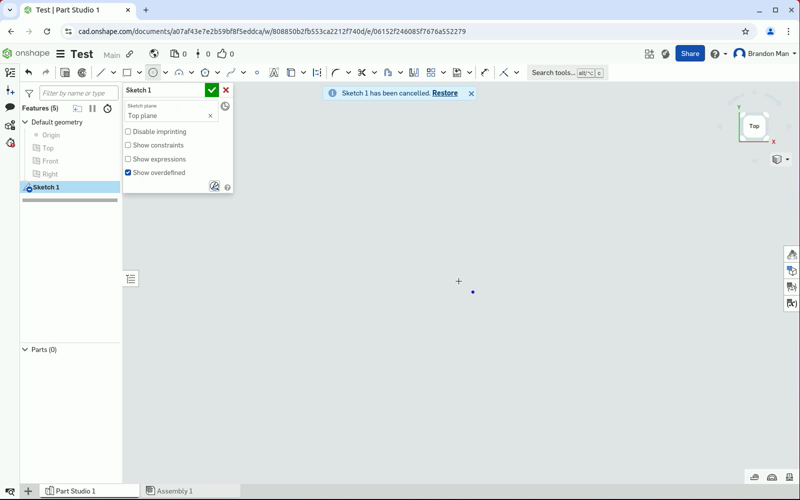
scroll(6)
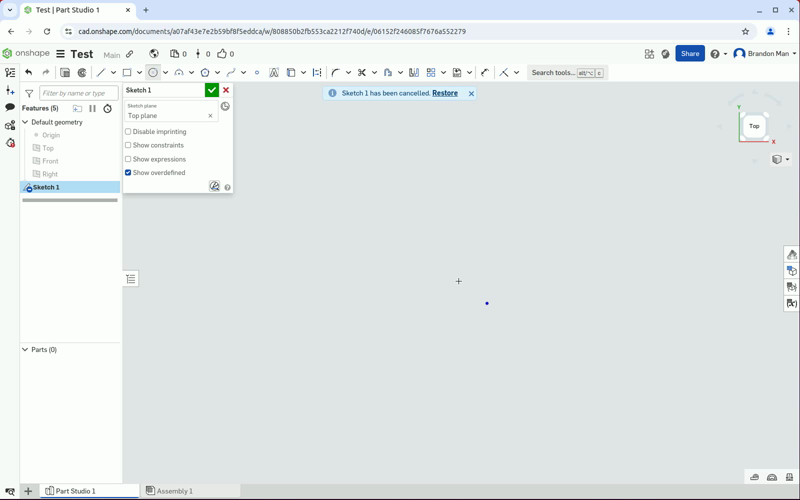
click(458, 280)
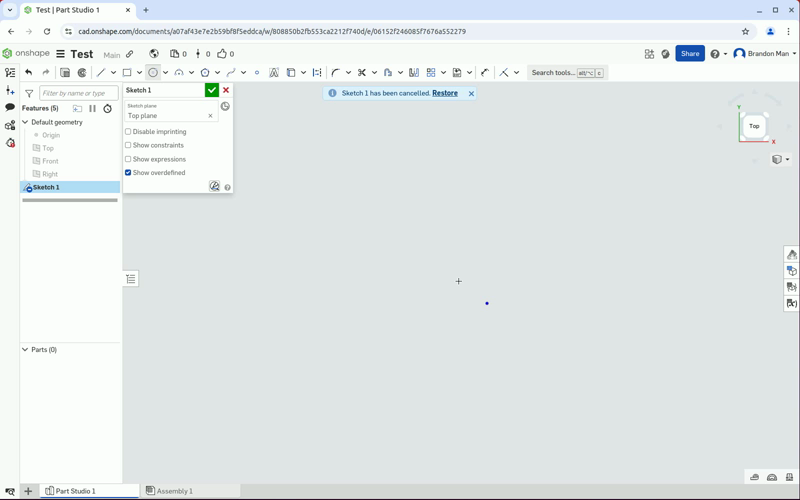
scroll(-6)
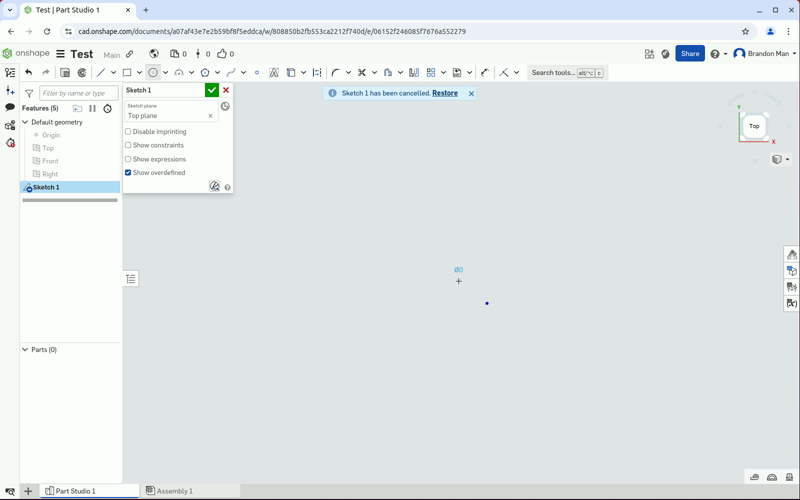
scroll(-6)
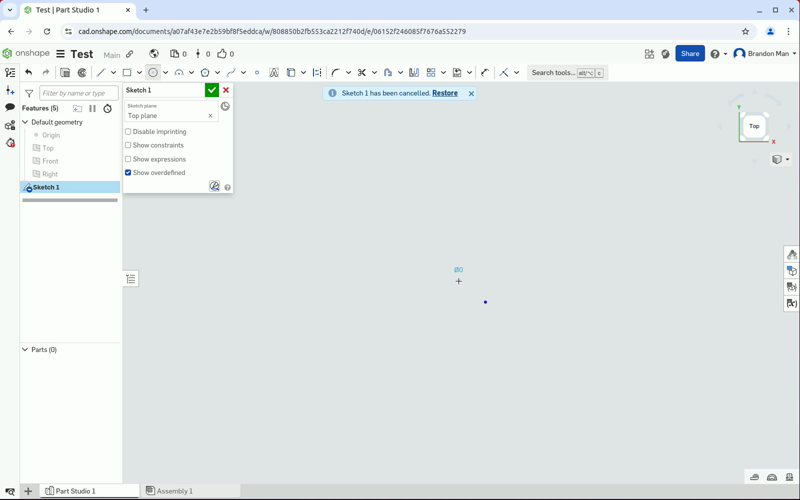
scroll(-6)
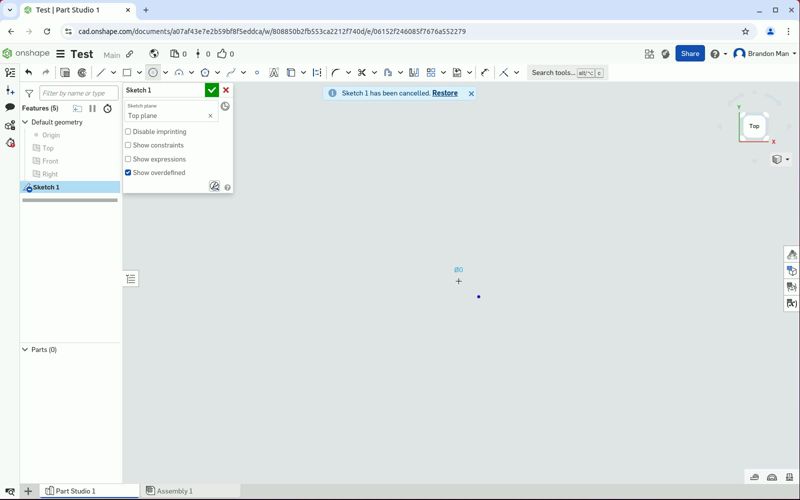
scroll(-6)
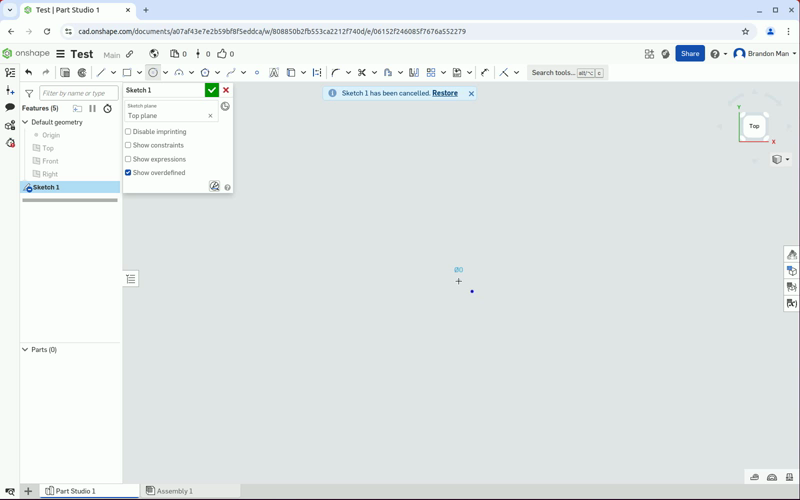
scroll(-6)
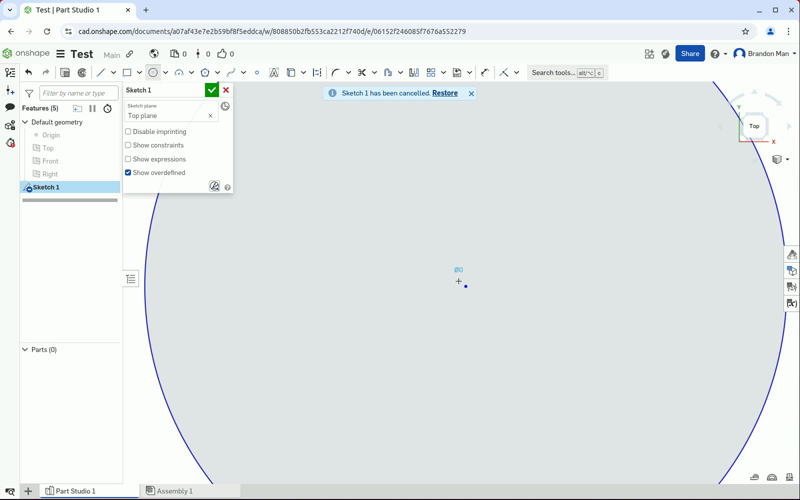
scroll(-6)
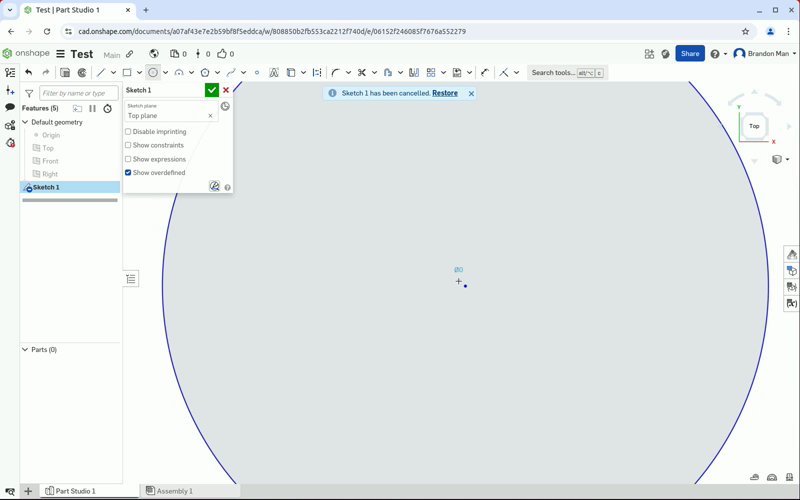
scroll(-6)
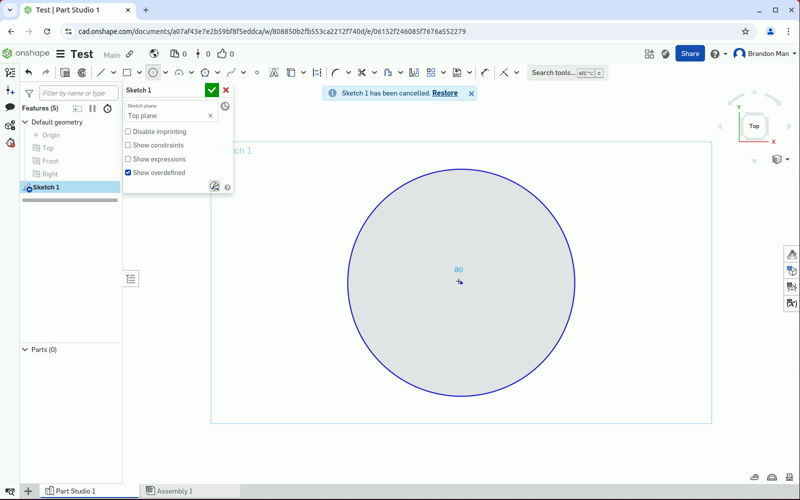
key_up(shift)
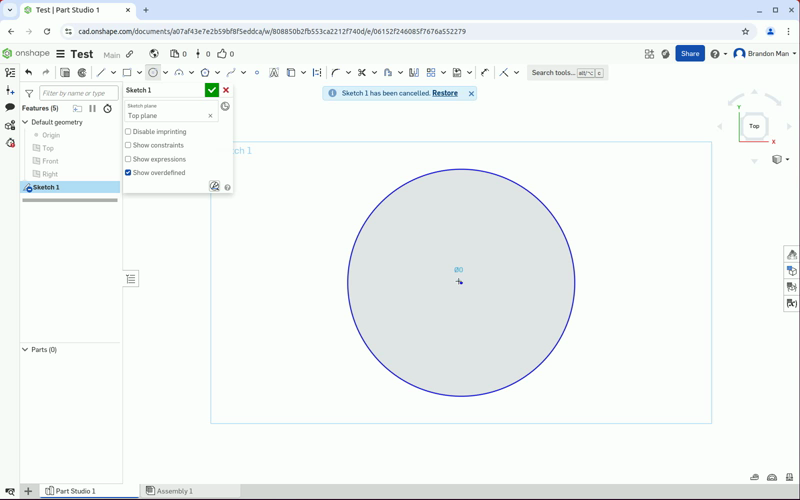
mouse_move(543, 280)
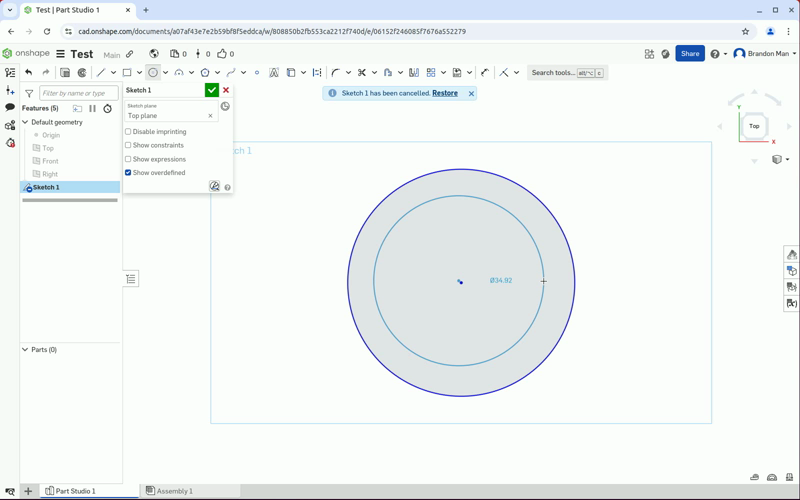
click(543, 280)
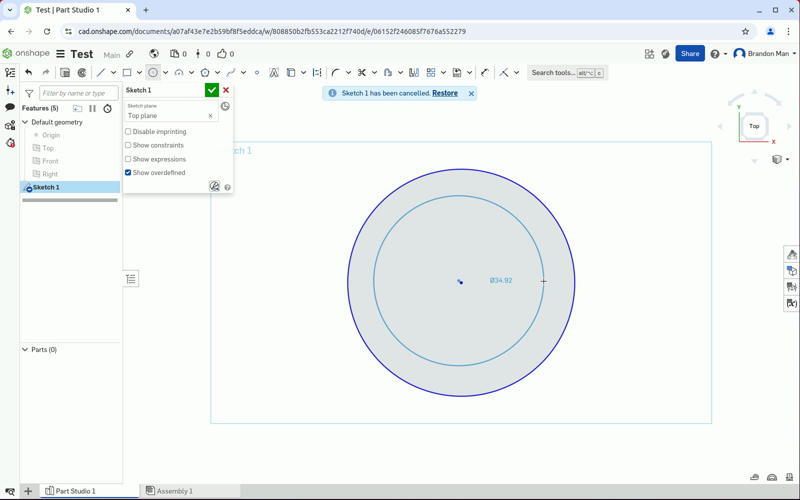
key(esc)
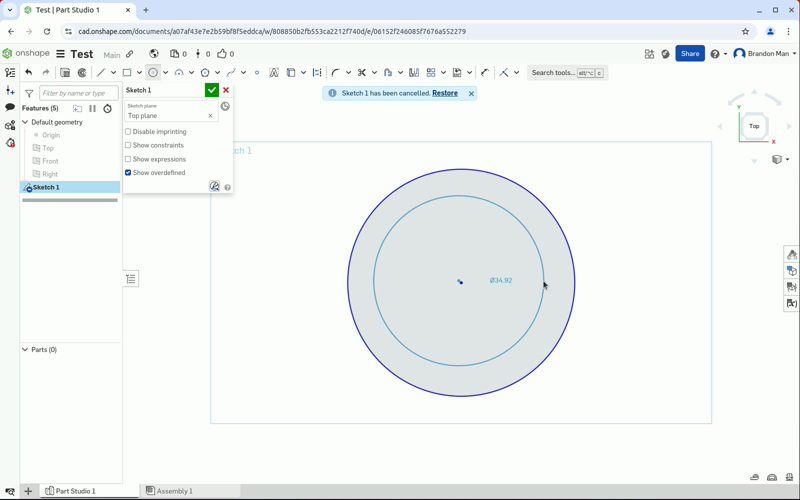
mouse_move(414, 194)
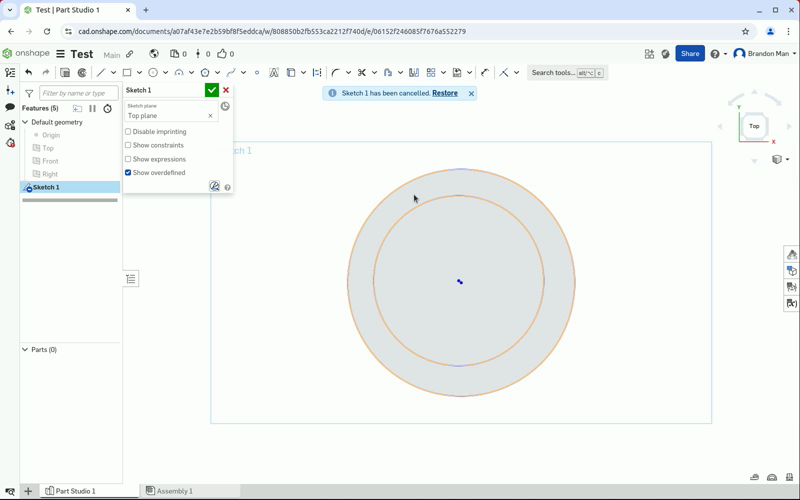
click(414, 194)
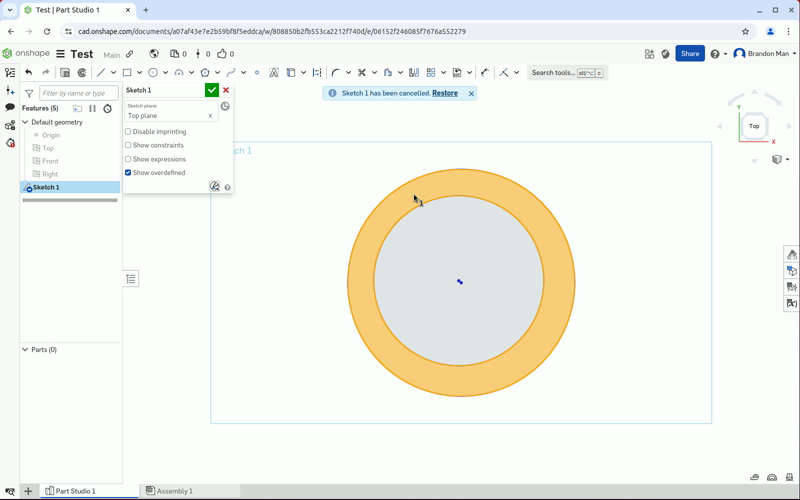
mouse_move(73, 352)
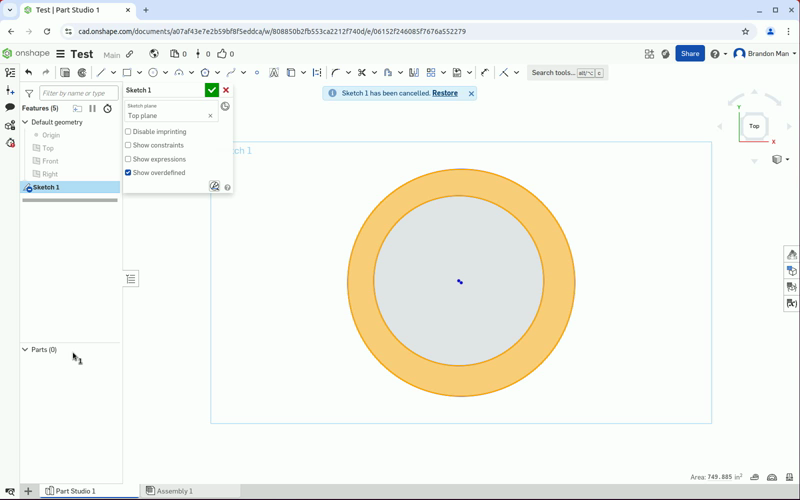
key(shift+y)
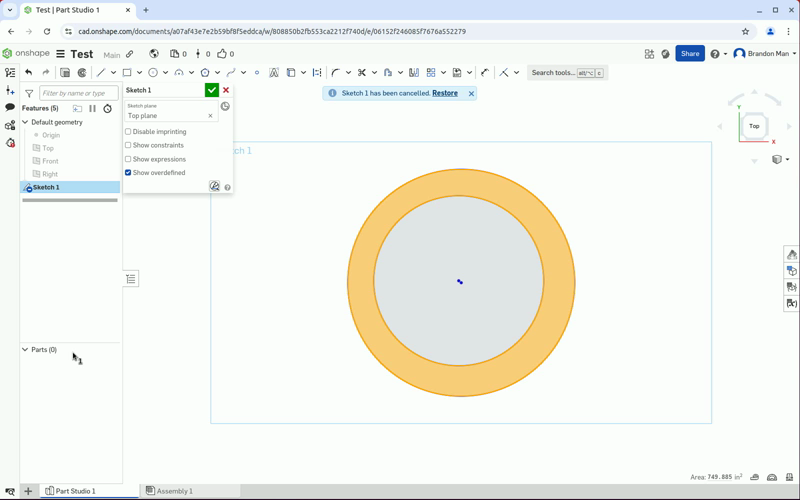
key(shift+e)
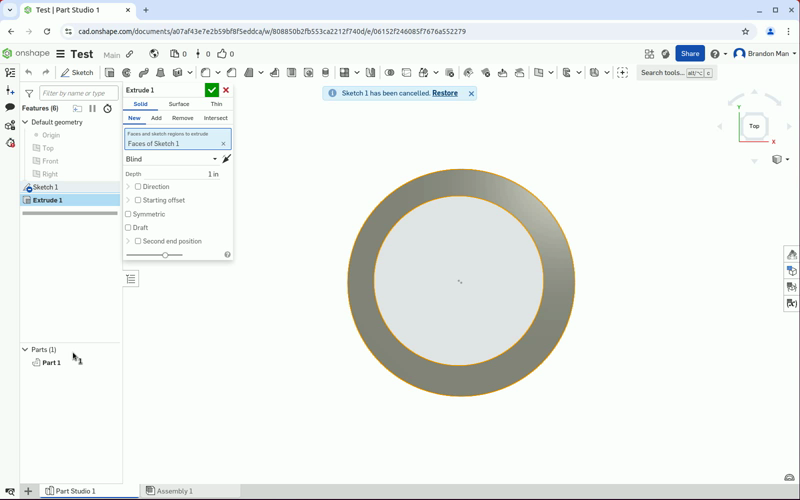
mouse_move(143, 106)
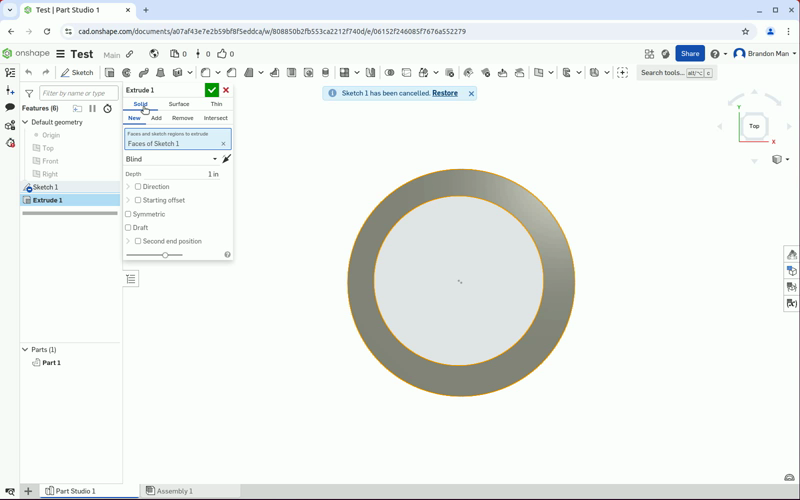
click(143, 106)
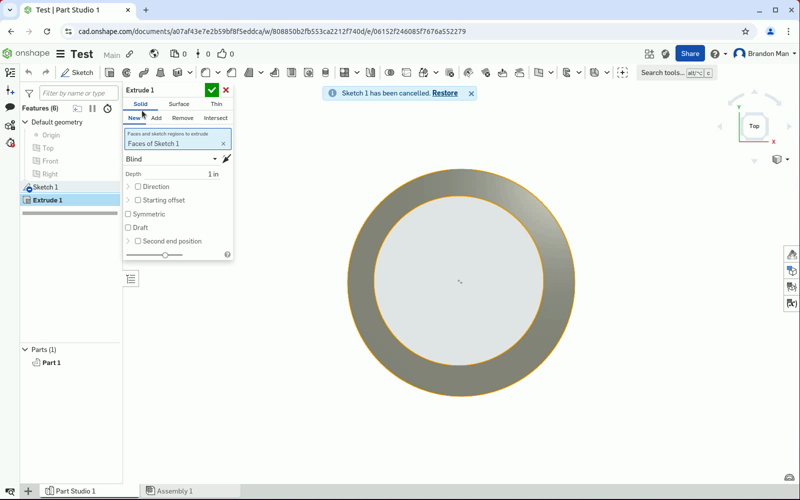
mouse_move(137, 120)
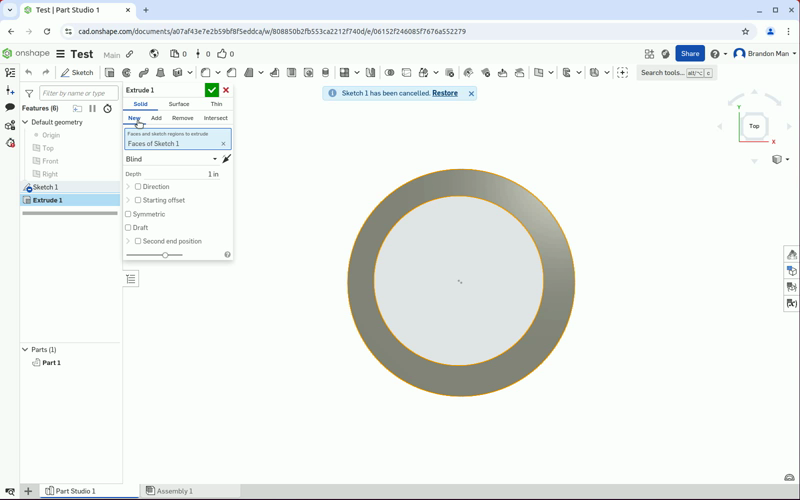
click(137, 120)
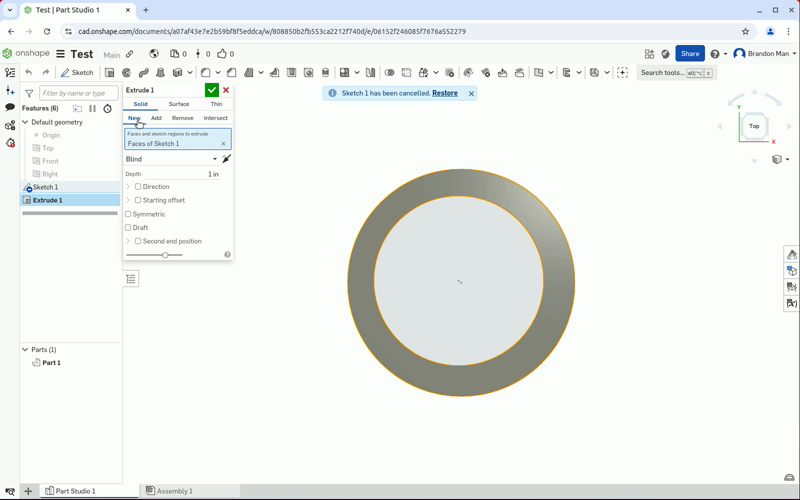
key(tab, 4)
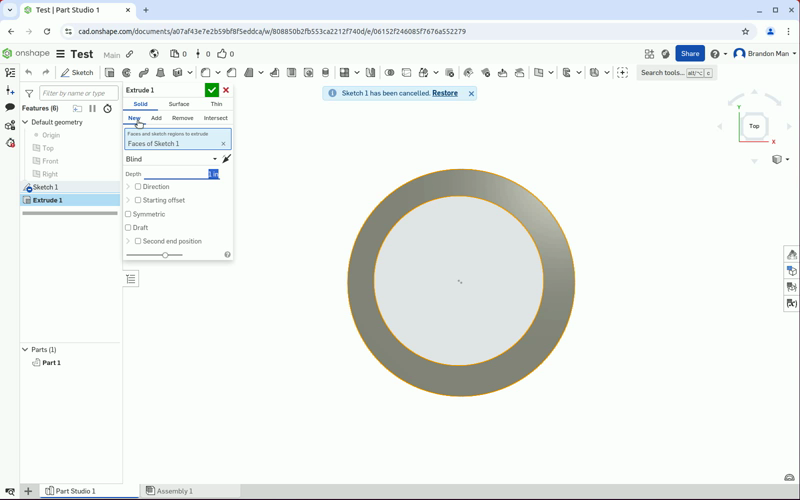
text(5.055)
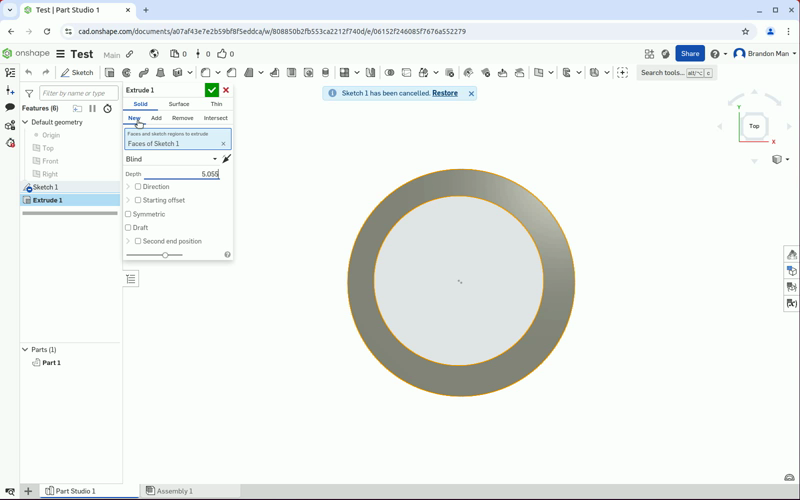
key(enter)
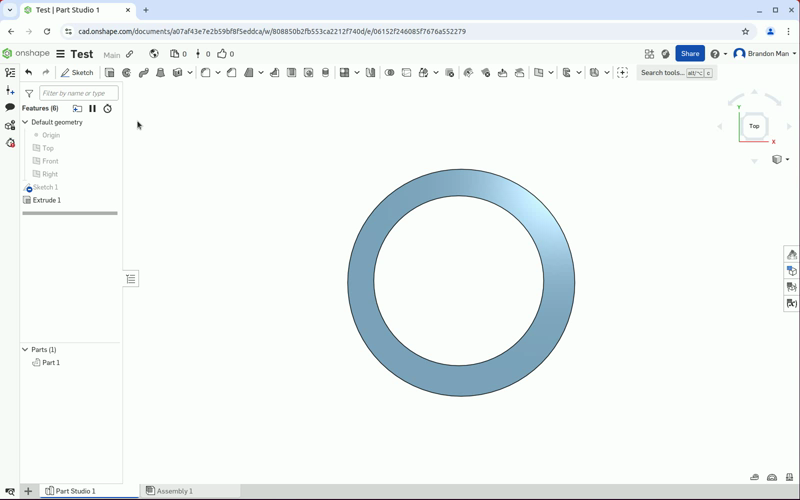
key(shift+h)
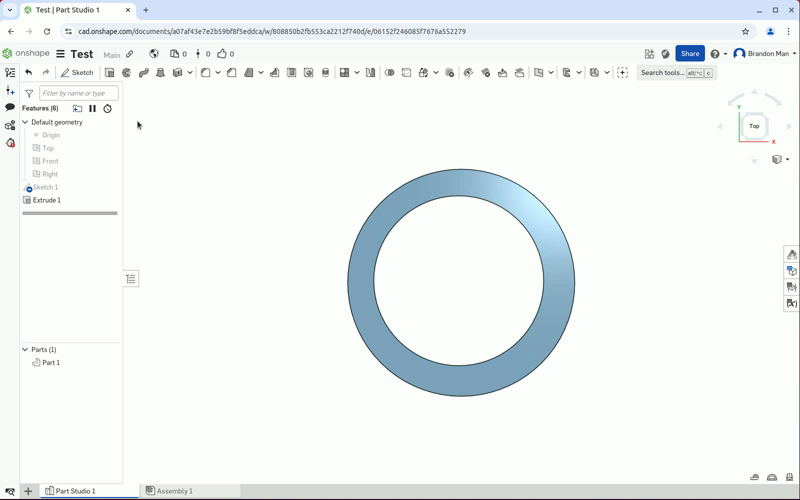
key(shift+h)
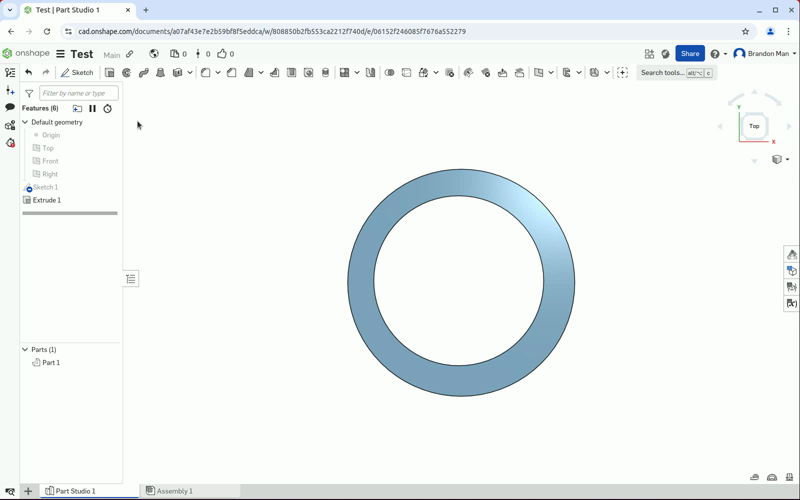
mouse_move(73, 189)
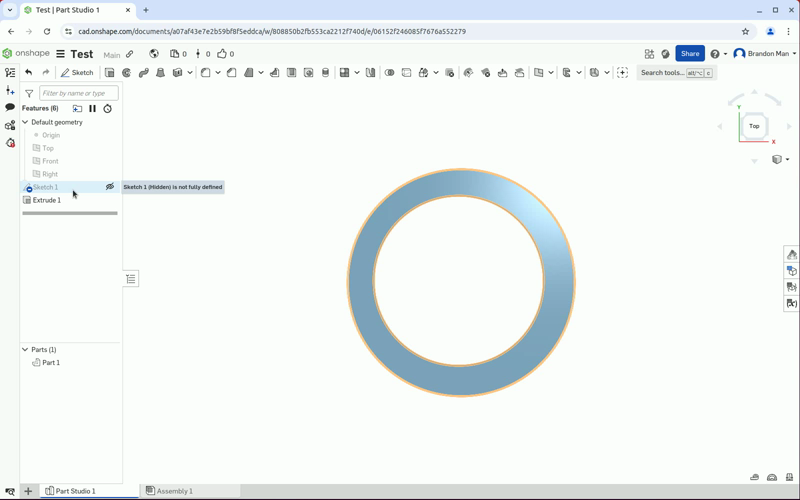
click(73, 189)
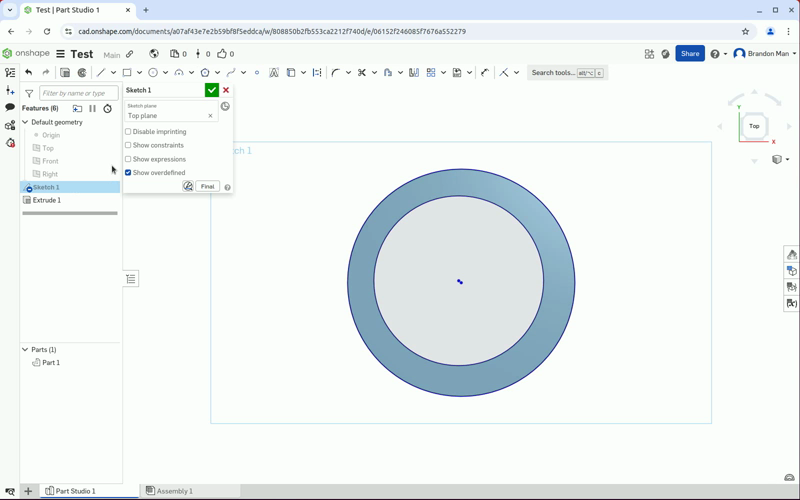
mouse_move(229, 92)
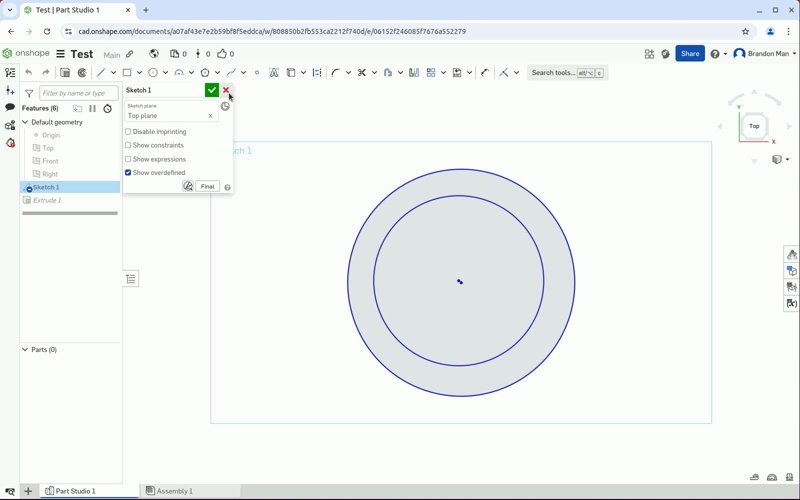
click(229, 92)
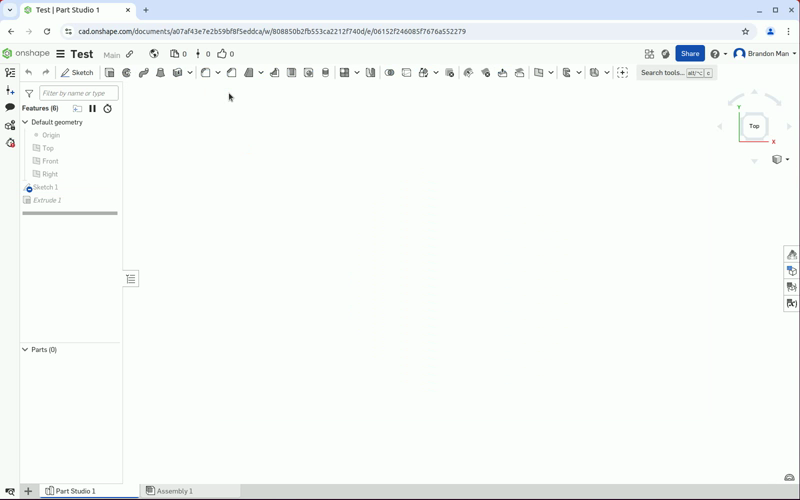
mouse_move(73, 352)
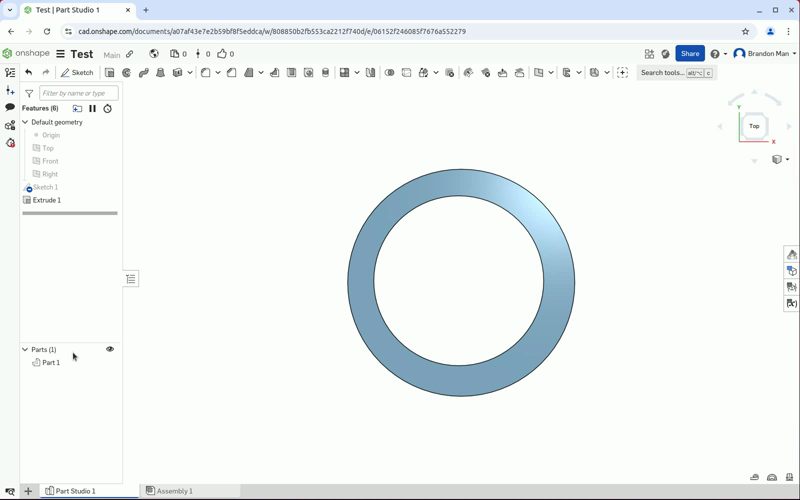
key(y)
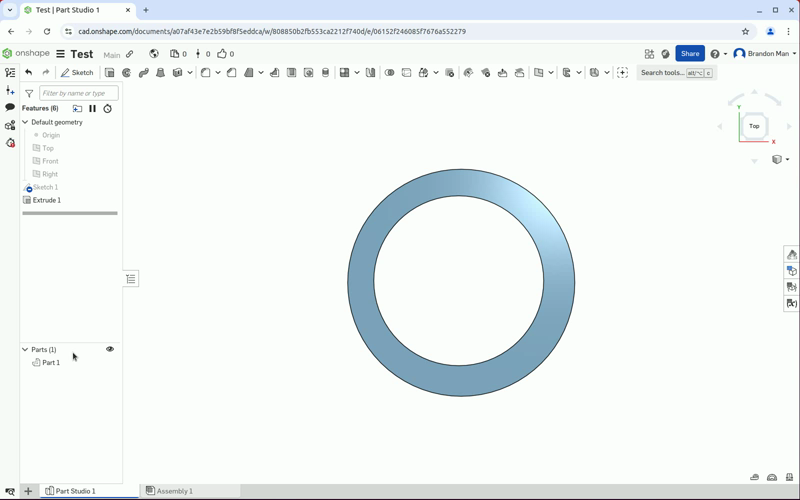
key(shift+p)
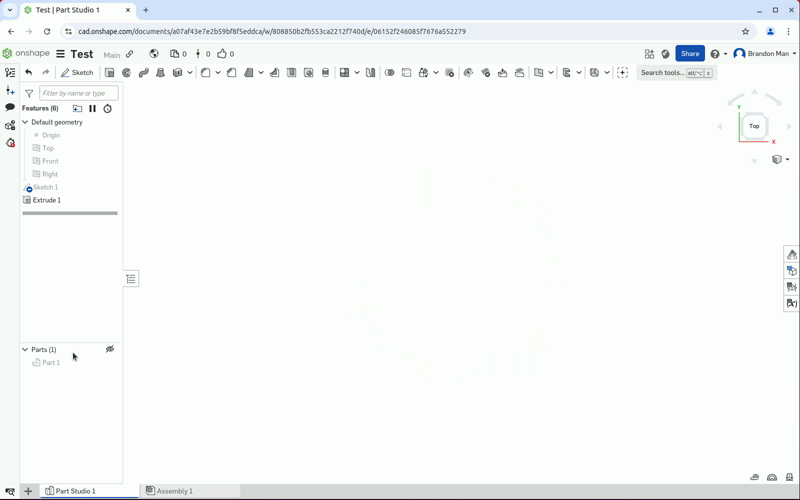
key(space)
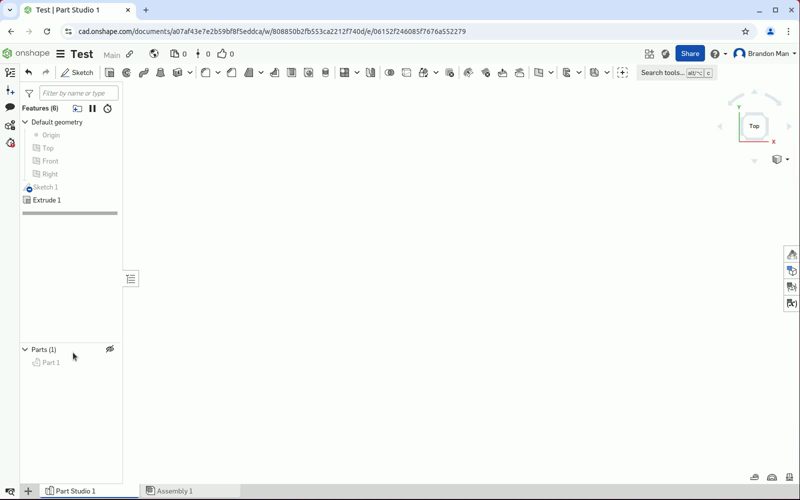
key_down(shift)
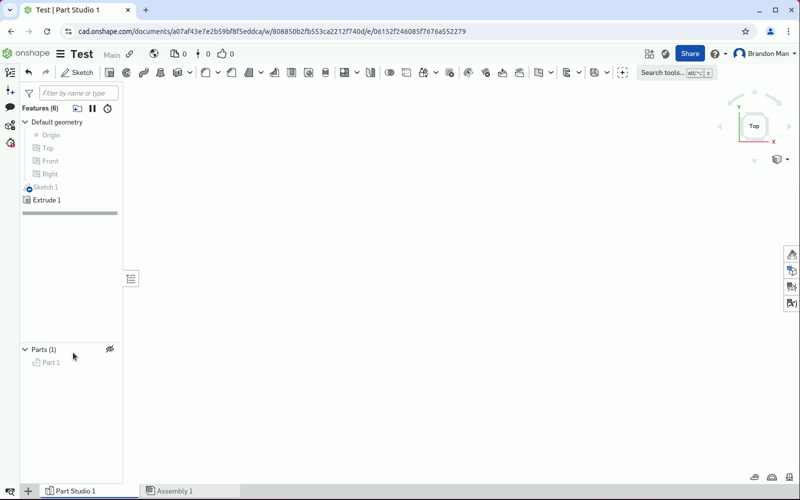
key(up)
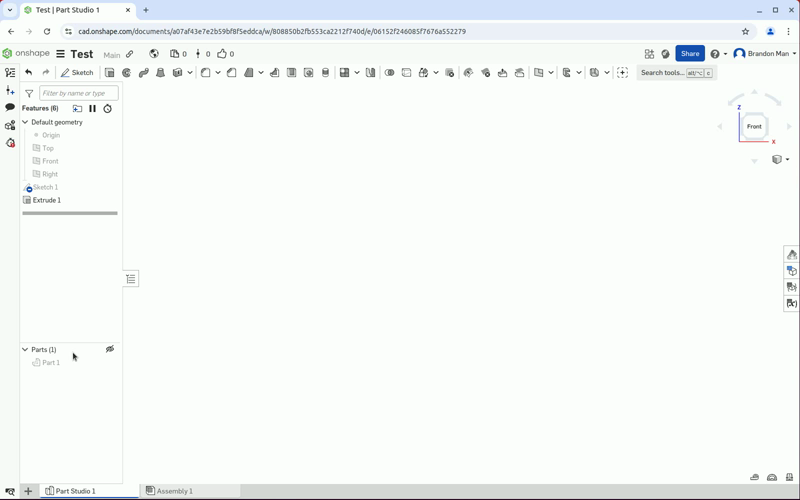
key_up(shift)
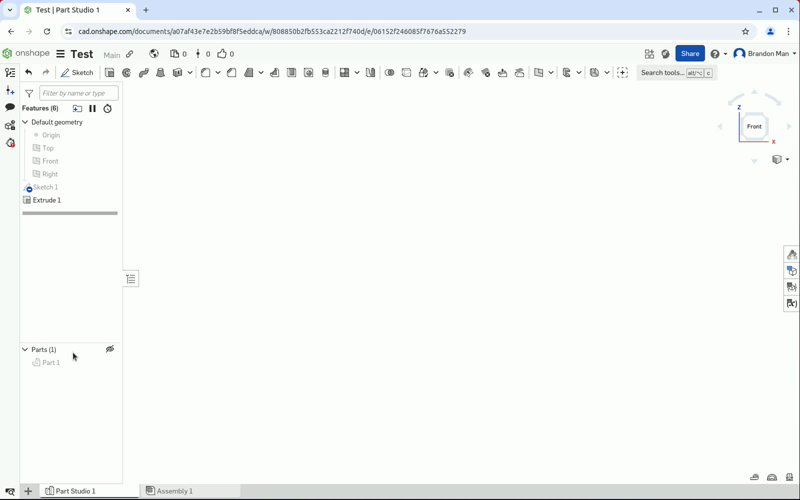
mouse_move(73, 352)
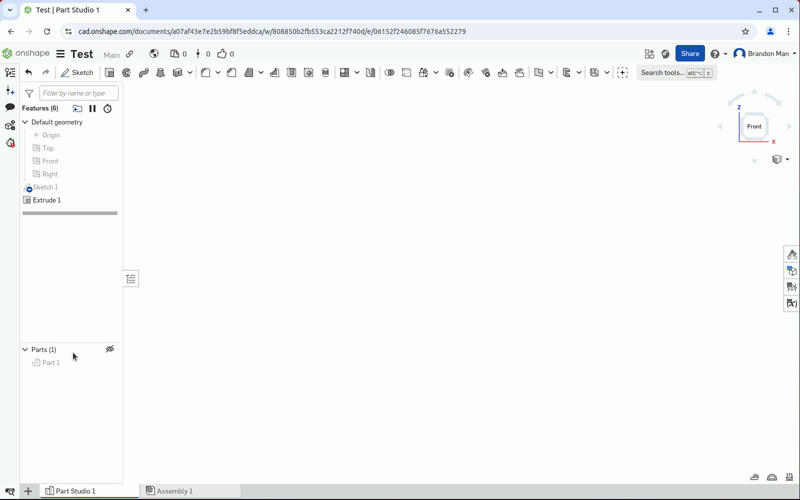
key(shift+y)
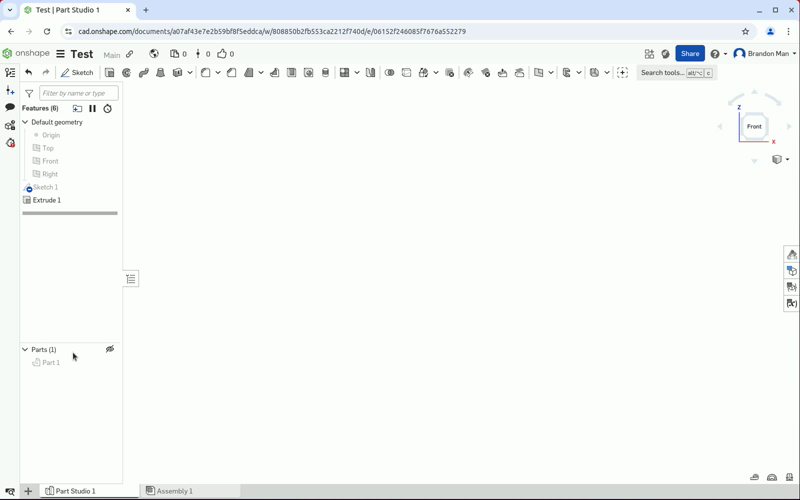
key(shift+s)
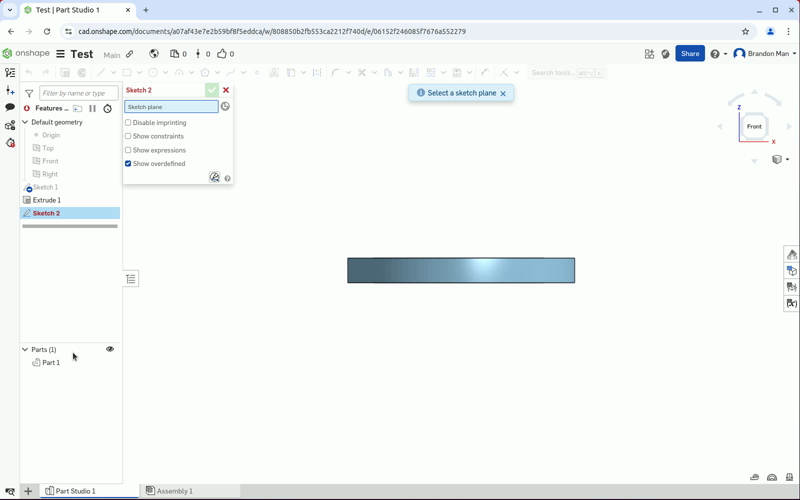
mouse_move(73, 163)
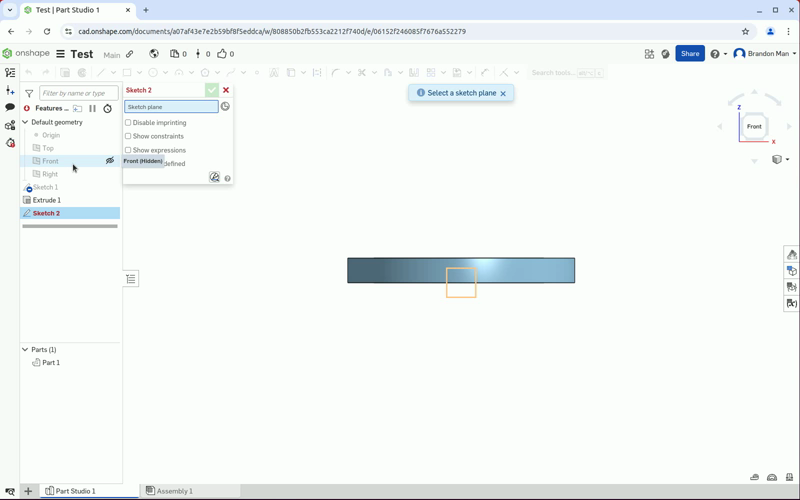
click(73, 163)
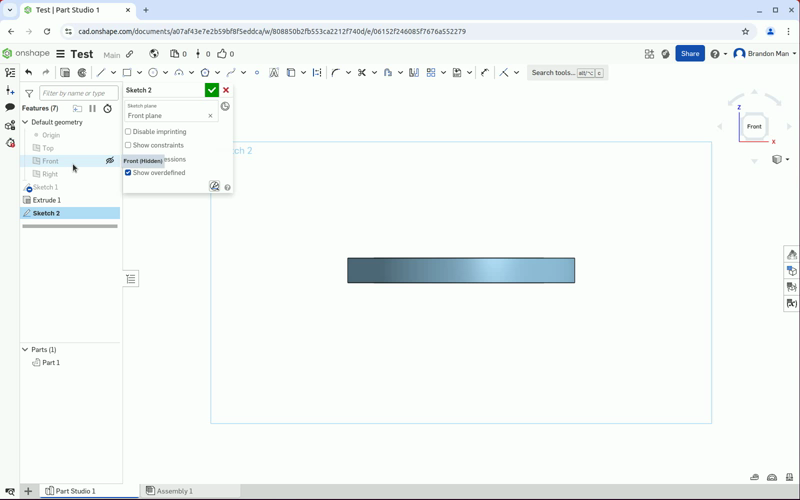
mouse_move(73, 352)
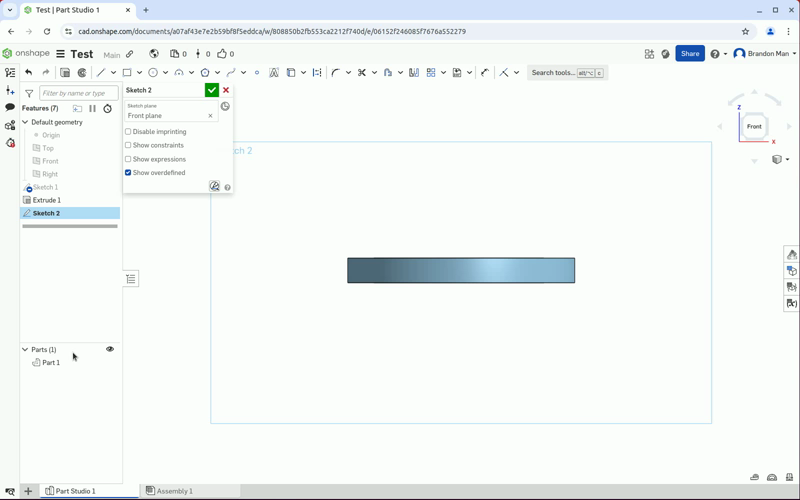
key(y)
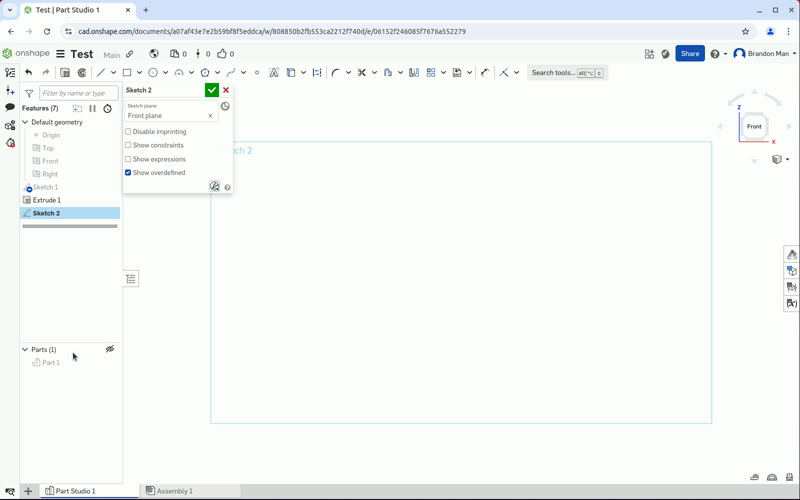
key(l)
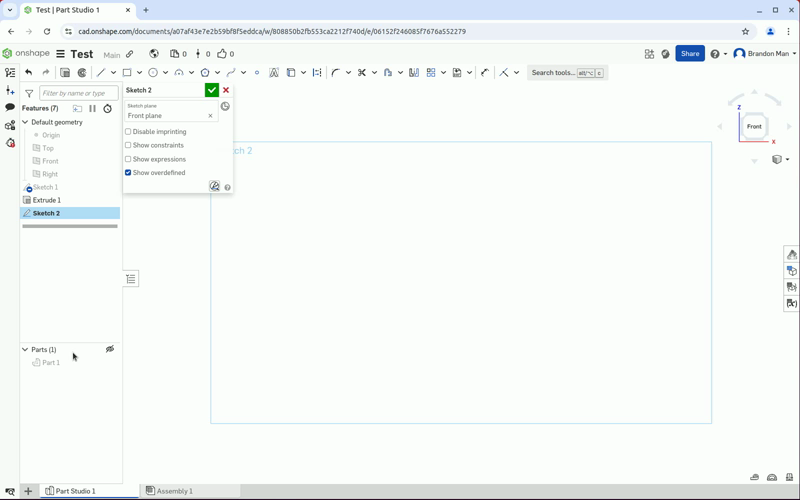
key_down(shift)
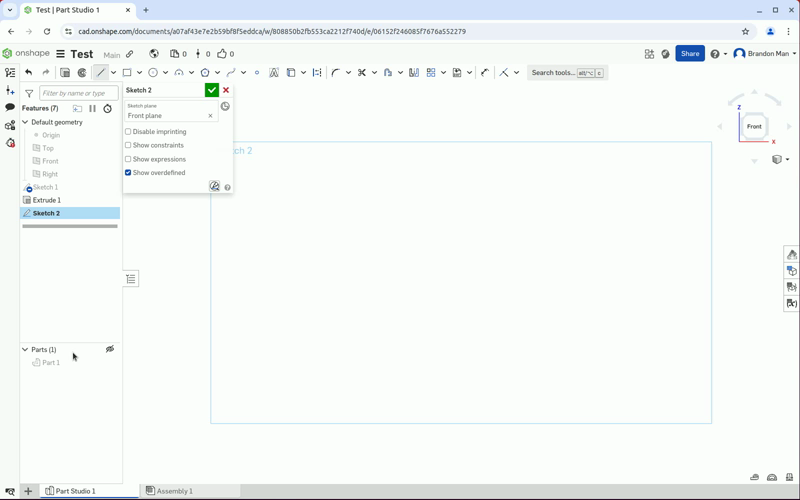
mouse_move(436, 282)
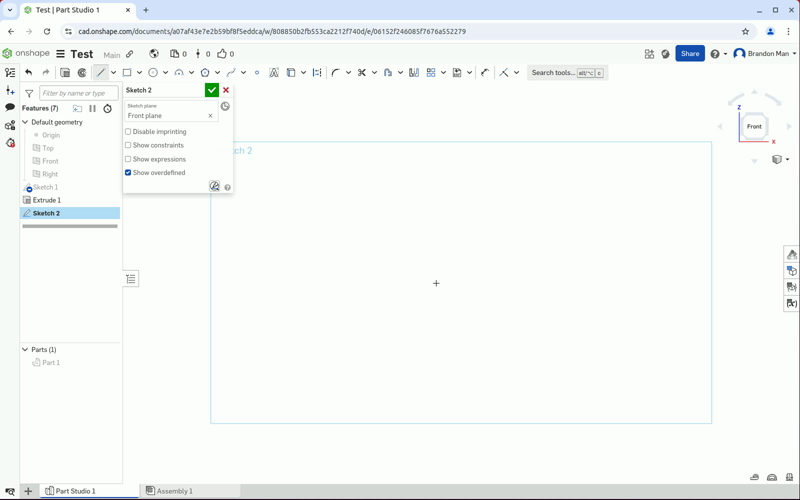
click(436, 282)
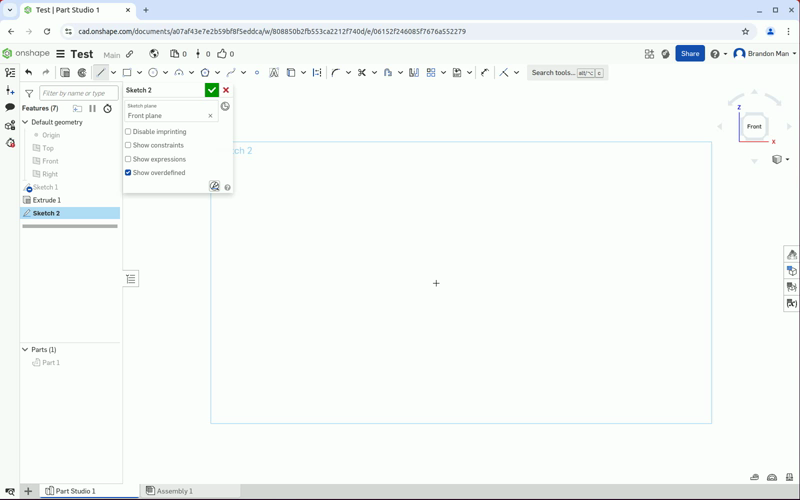
key_up(shift)
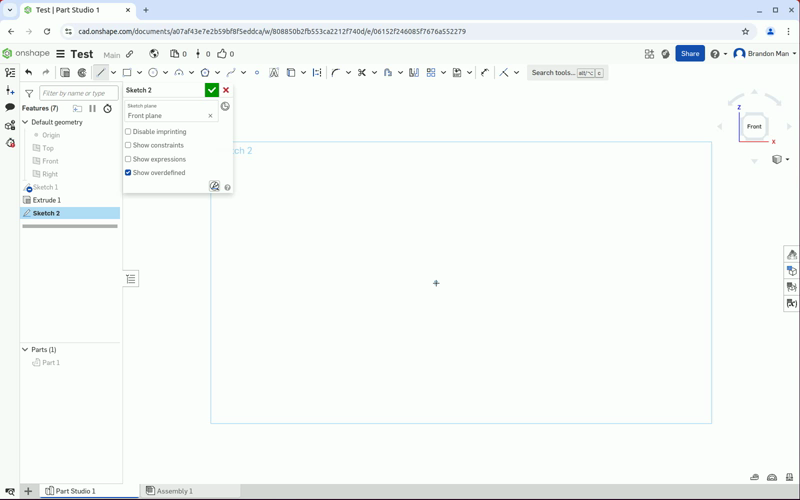
key_down(shift)
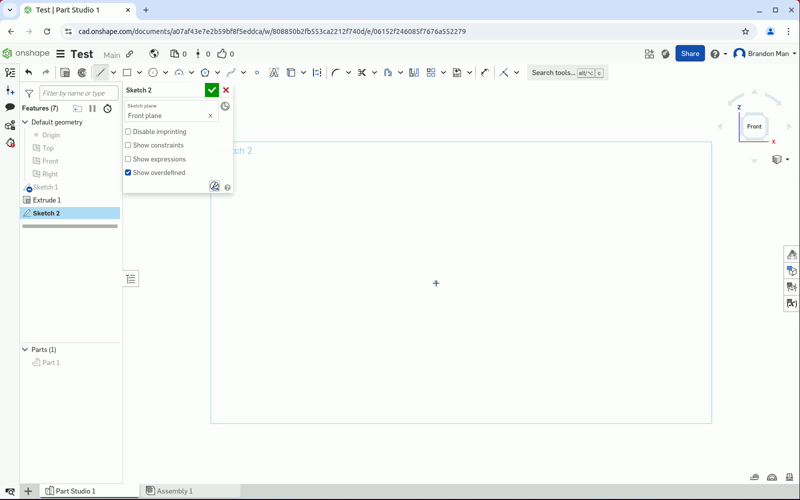
mouse_move(466, 282)
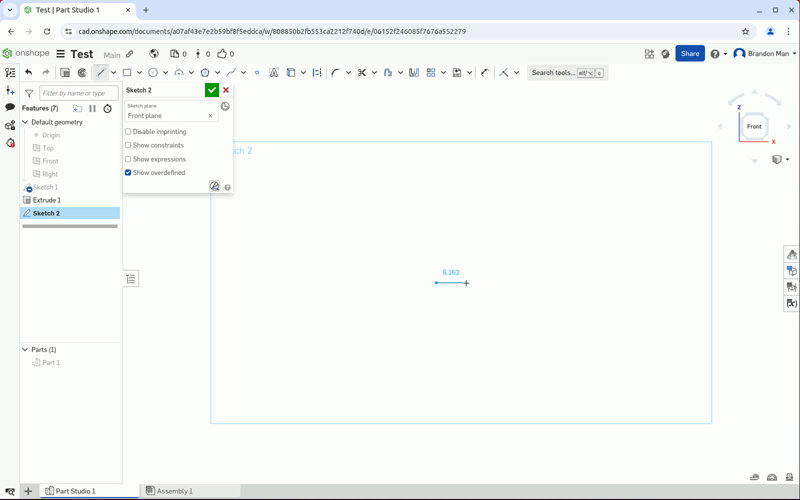
mouse_move(451, 282)
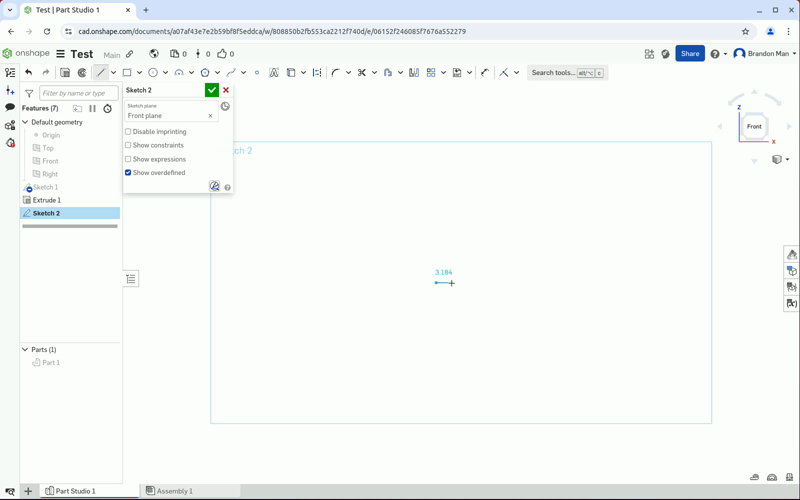
click(451, 282)
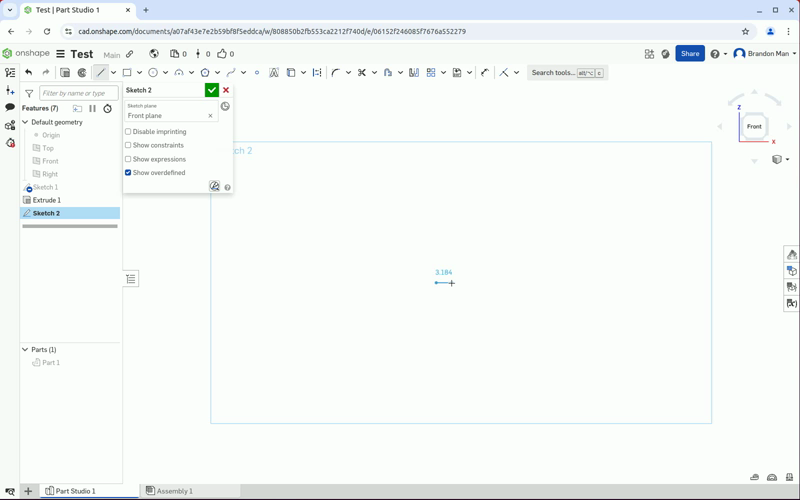
key_up(shift)
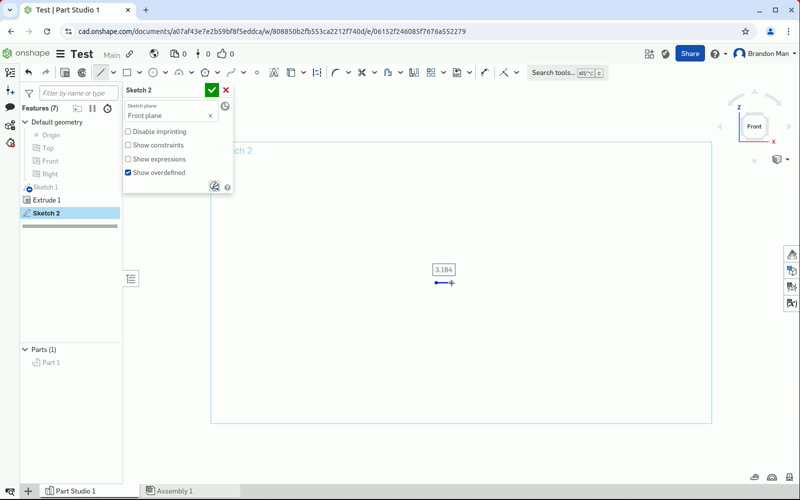
key_down(shift)
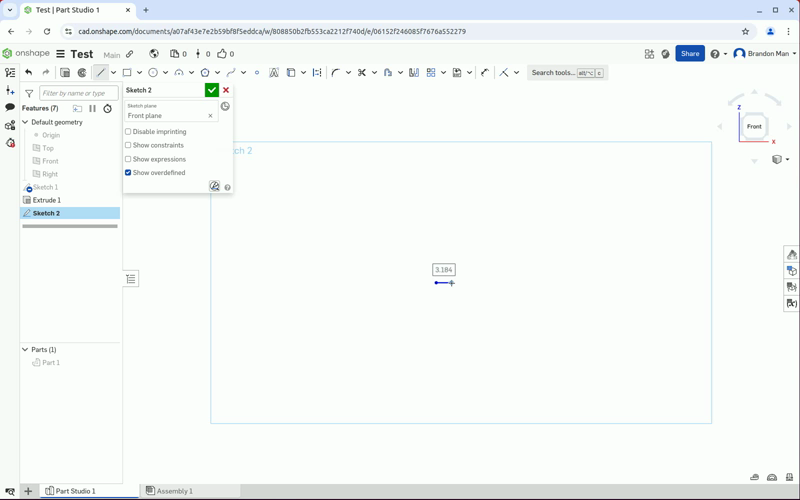
mouse_move(481, 282)
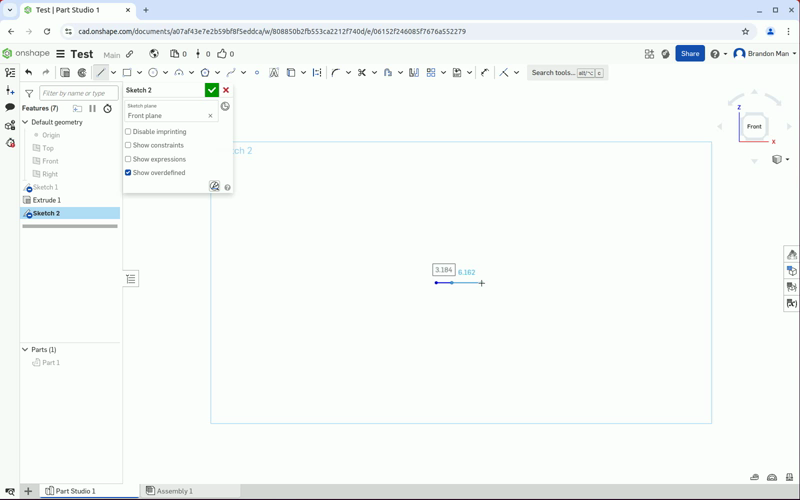
mouse_move(489, 247)
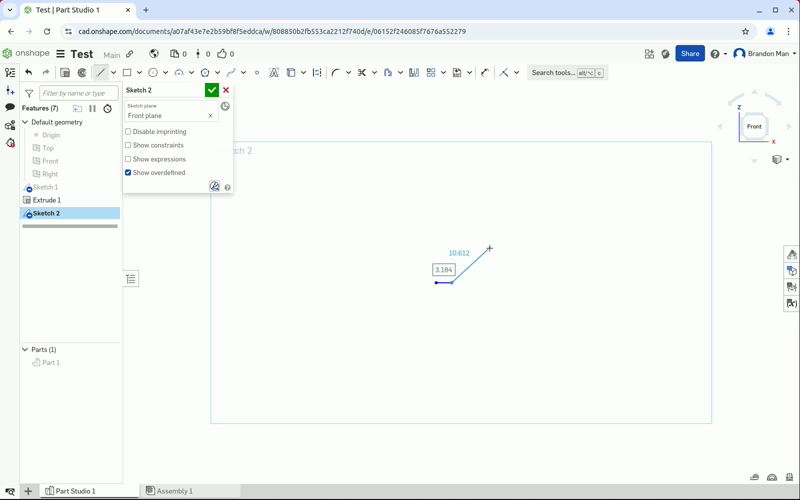
click(489, 247)
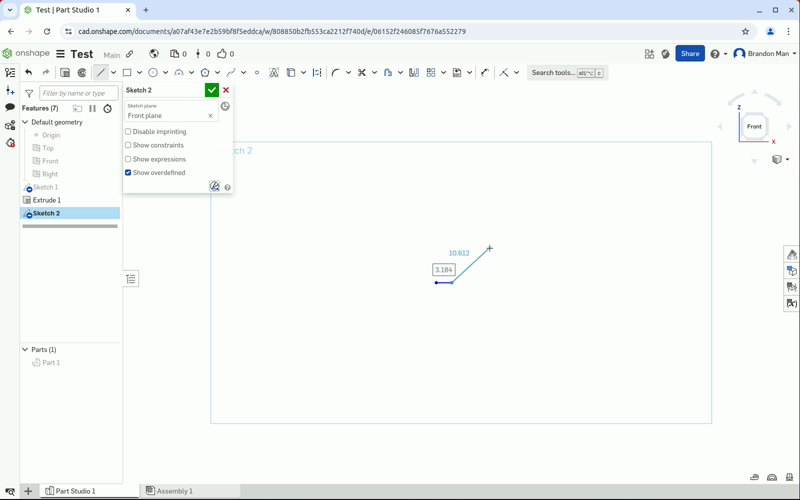
key_up(shift)
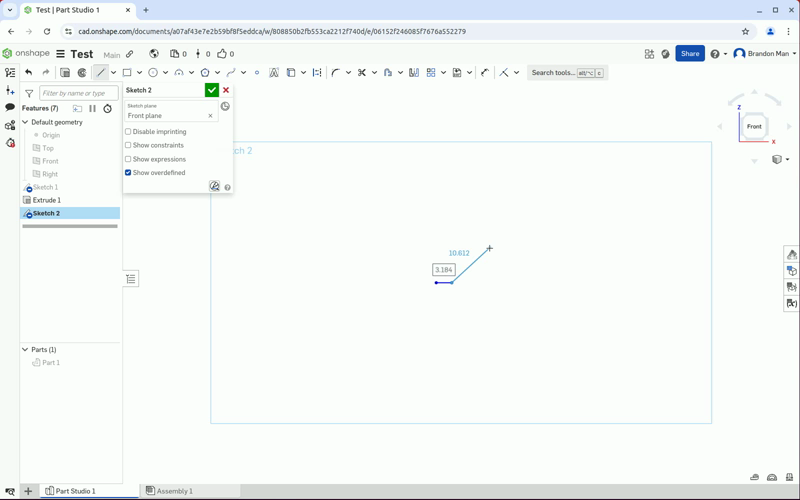
key_down(shift)
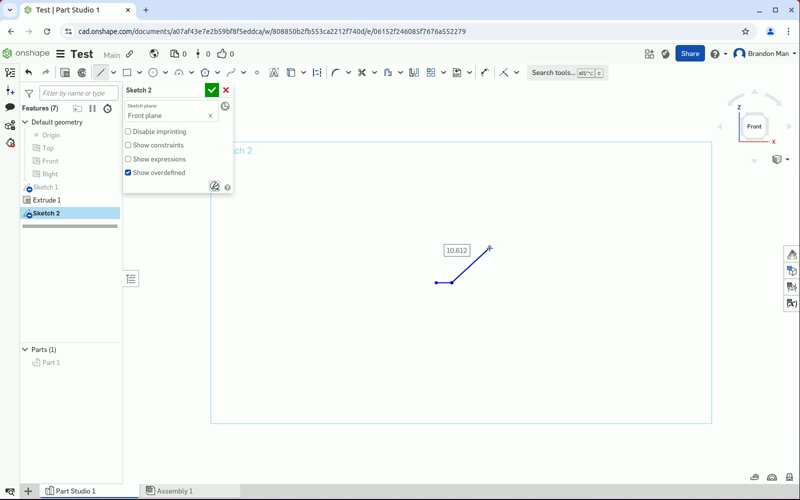
mouse_move(519, 247)
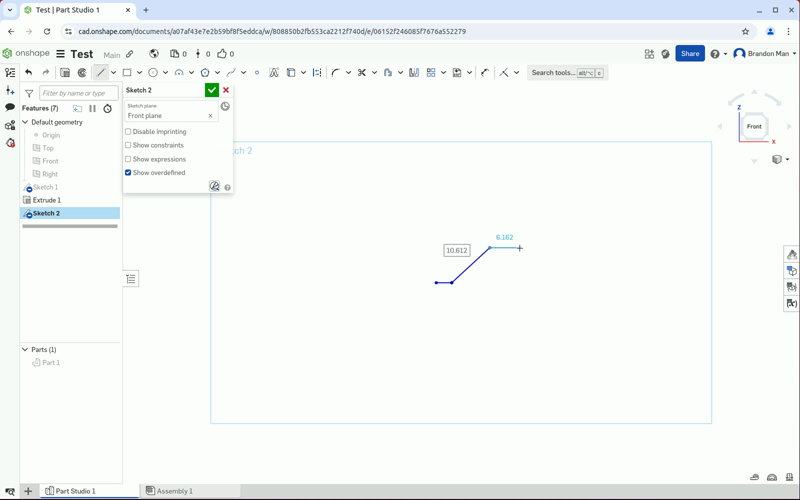
mouse_move(473, 247)
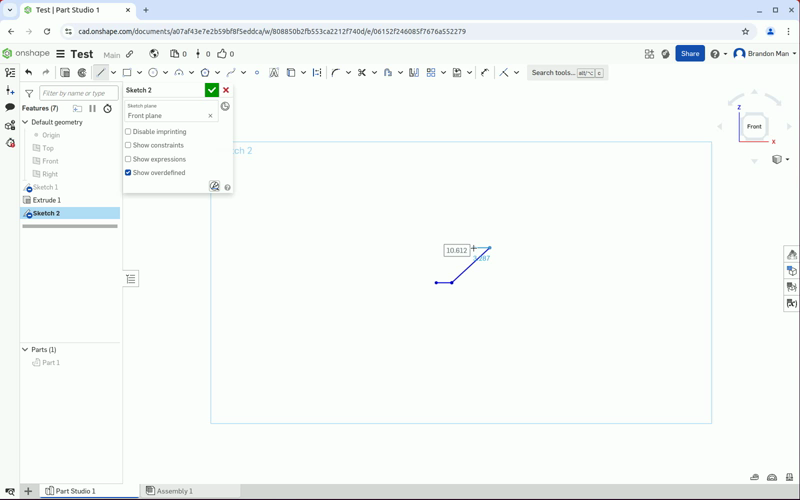
click(473, 247)
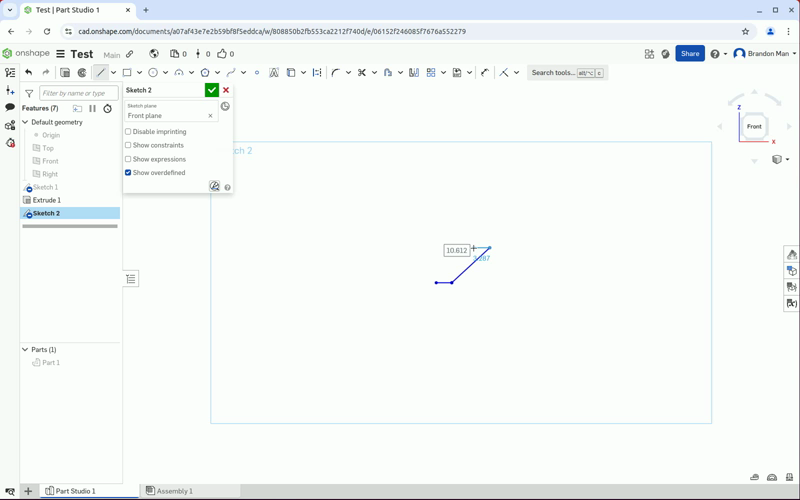
key_up(shift)
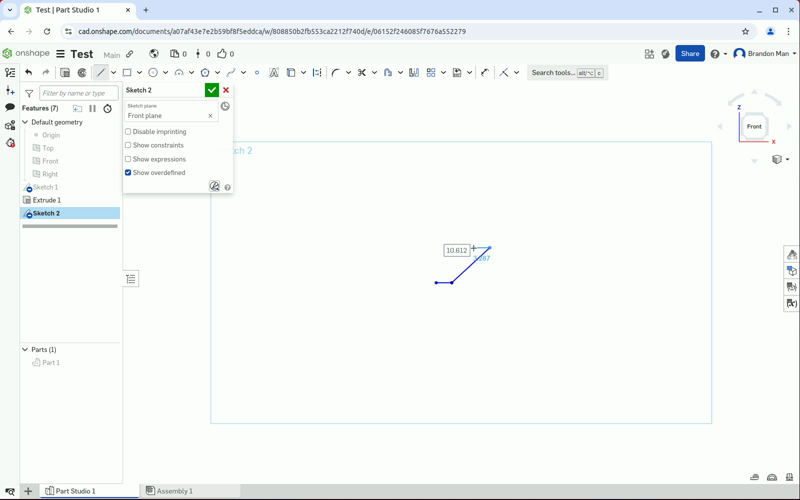
mouse_move(503, 247)
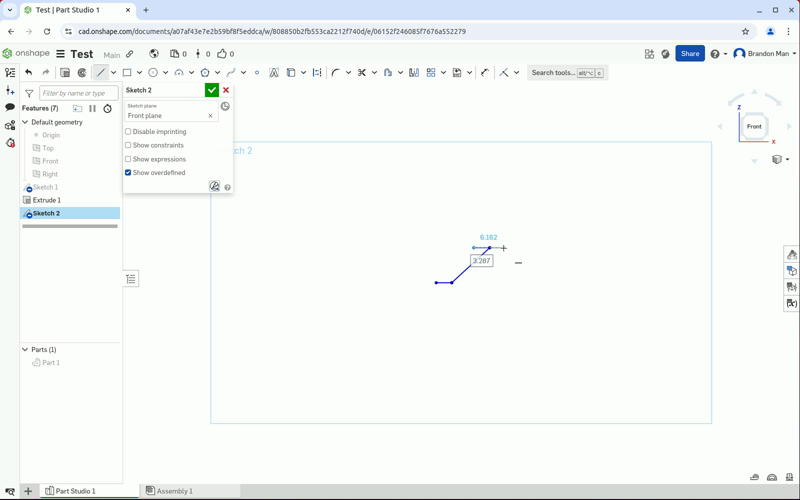
key_down(shift)
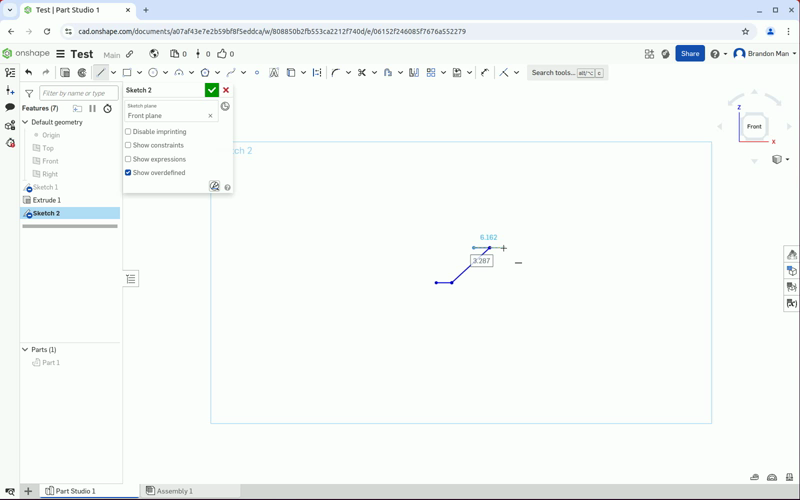
mouse_move(436, 282)
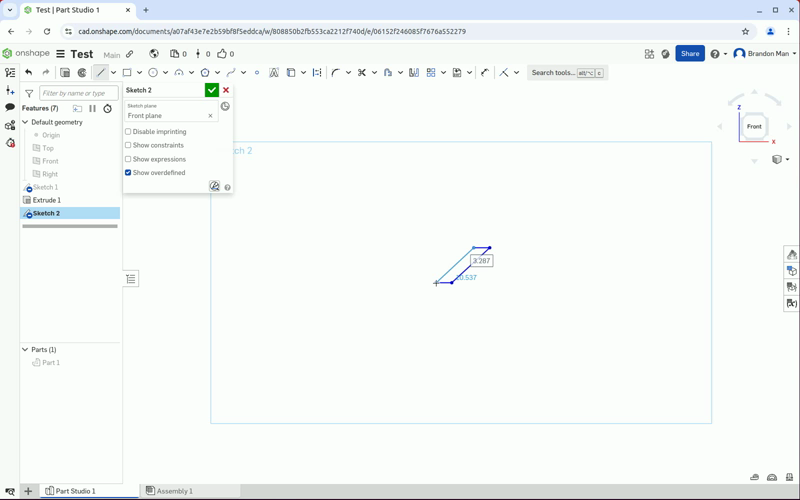
key_up(shift)
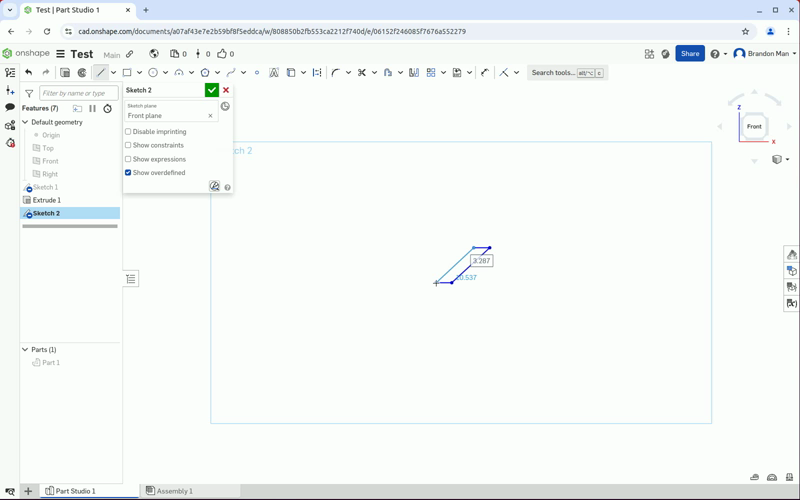
click(436, 282)
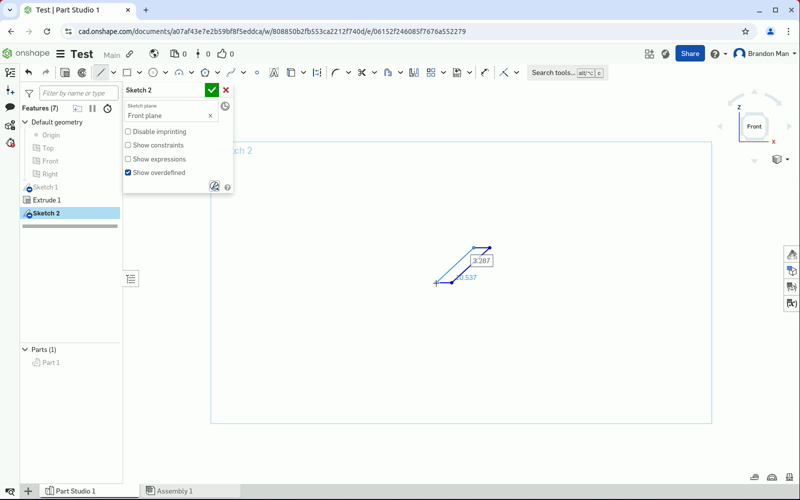
key(esc)
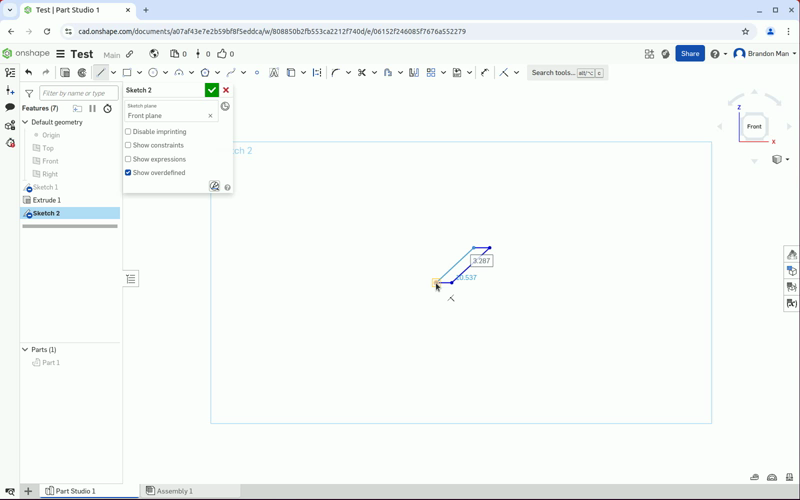
mouse_move(464, 262)
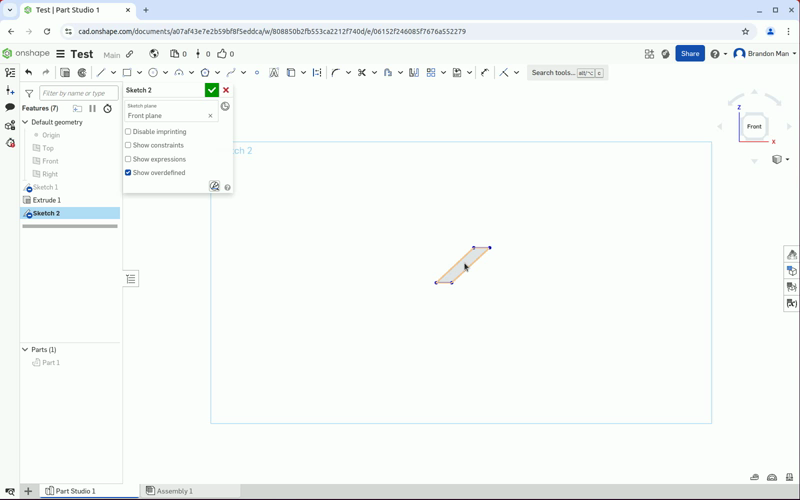
scroll(6)
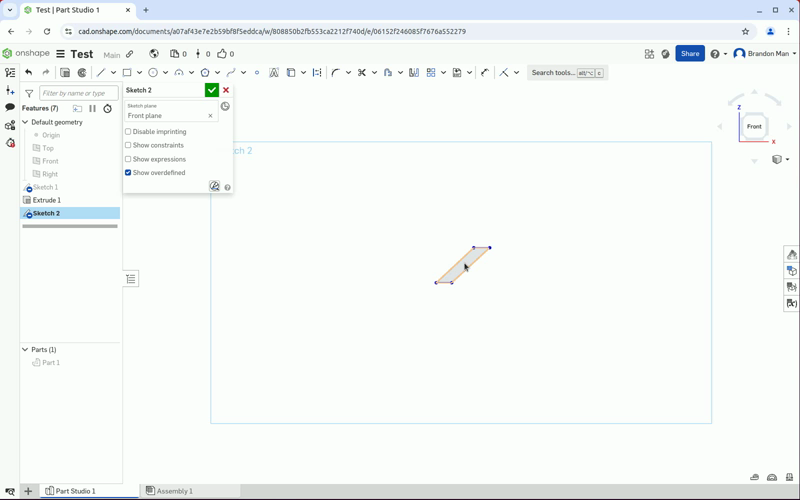
scroll(6)
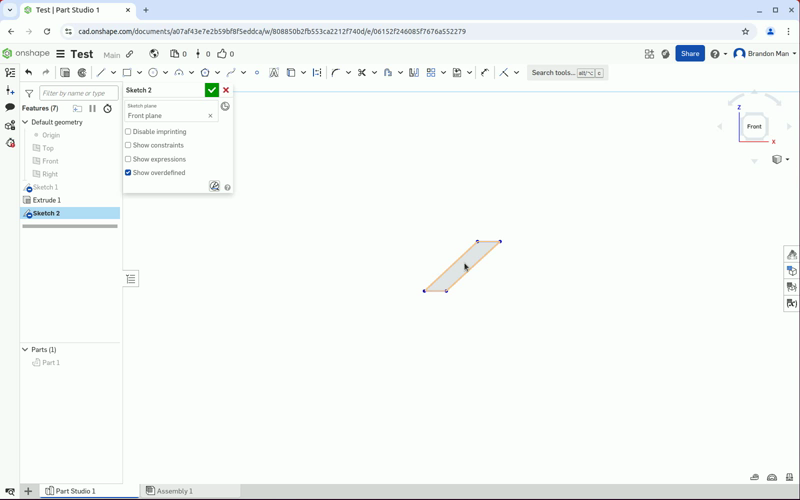
scroll(6)
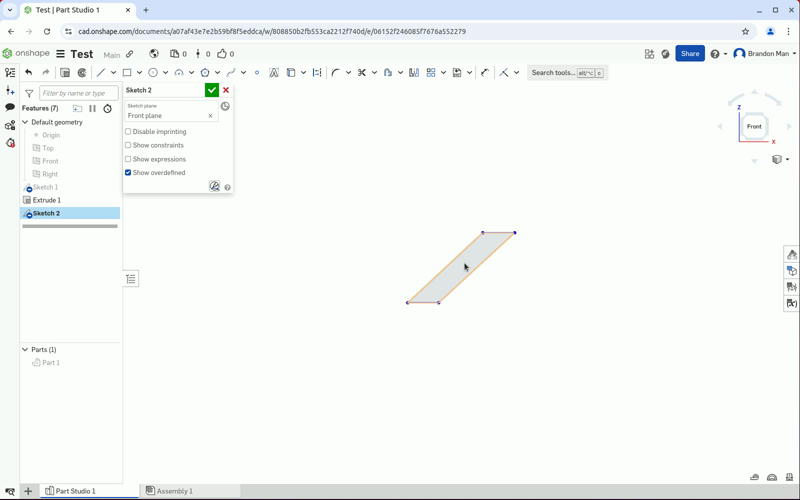
scroll(6)
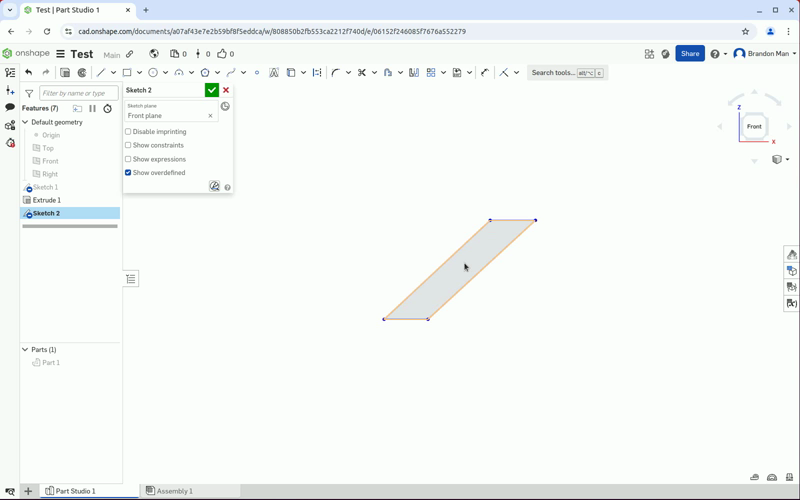
scroll(6)
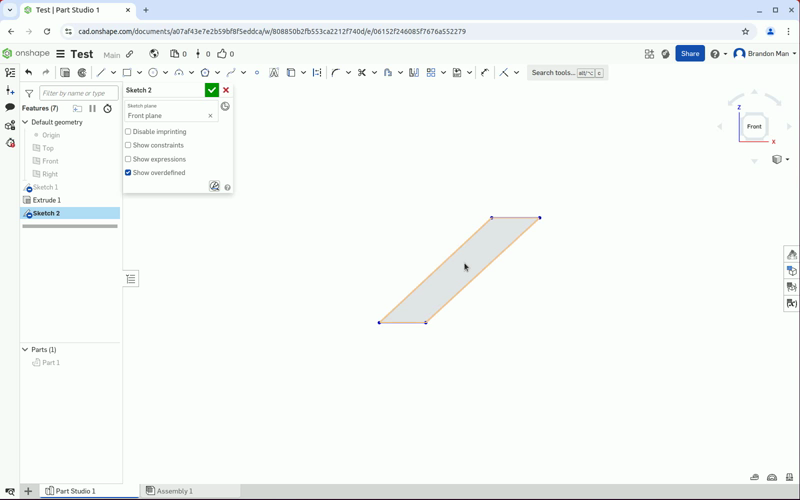
scroll(6)
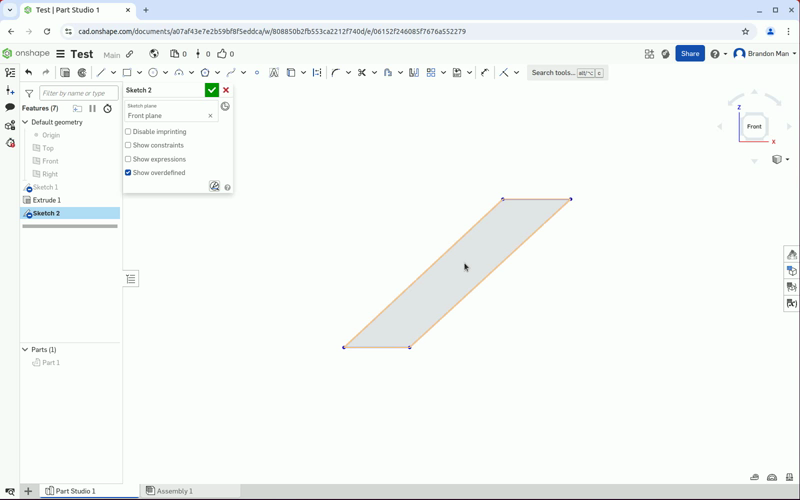
scroll(6)
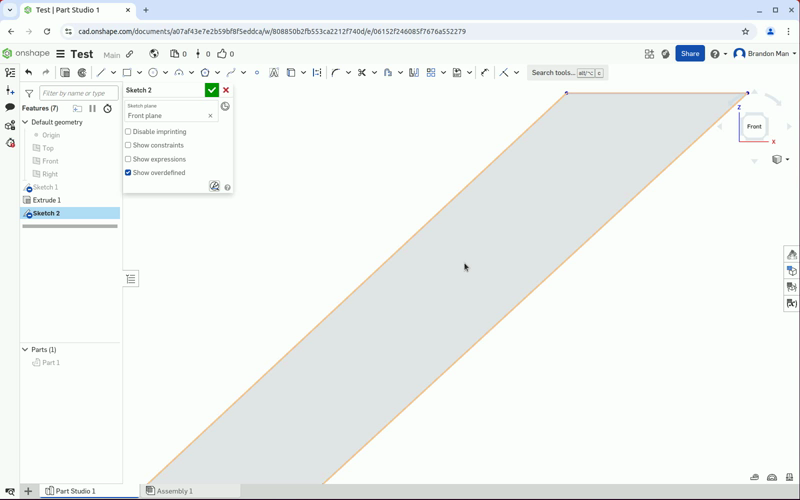
click(464, 262)
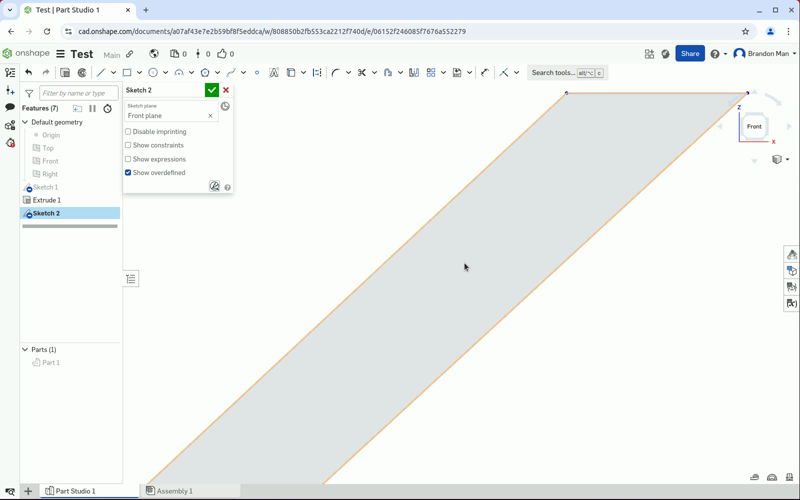
scroll(-6)
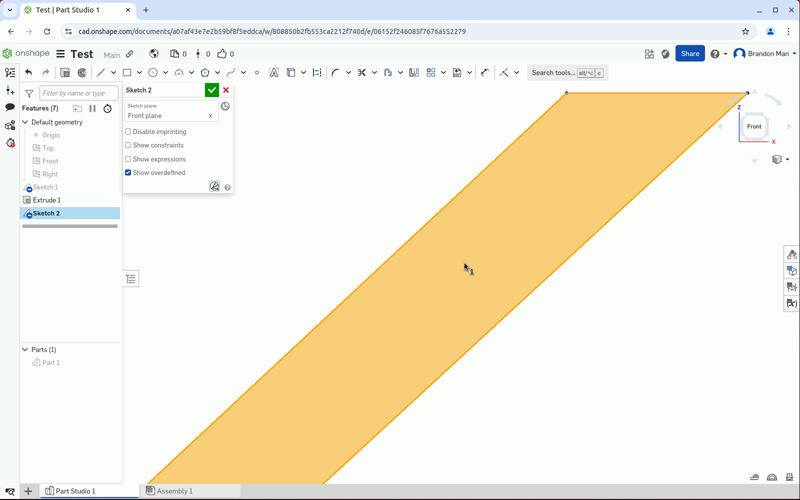
scroll(-6)
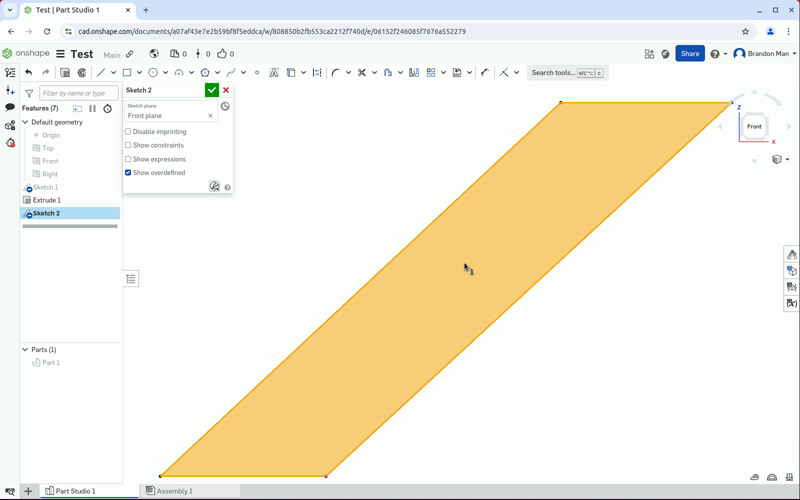
scroll(-6)
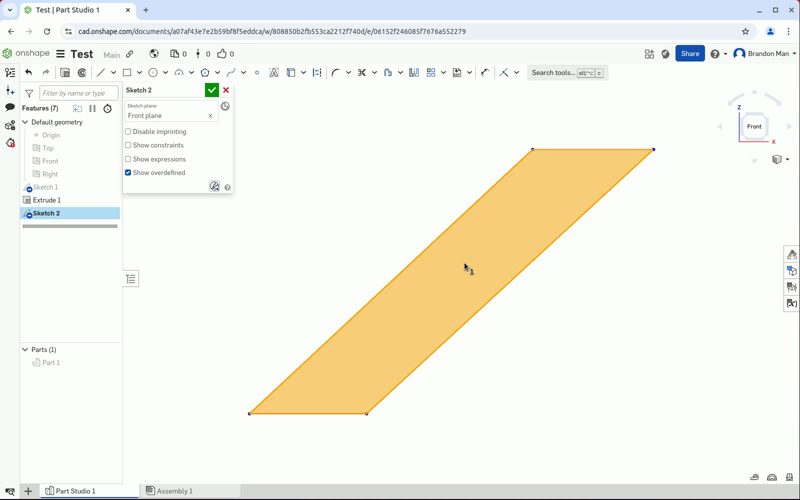
scroll(-6)
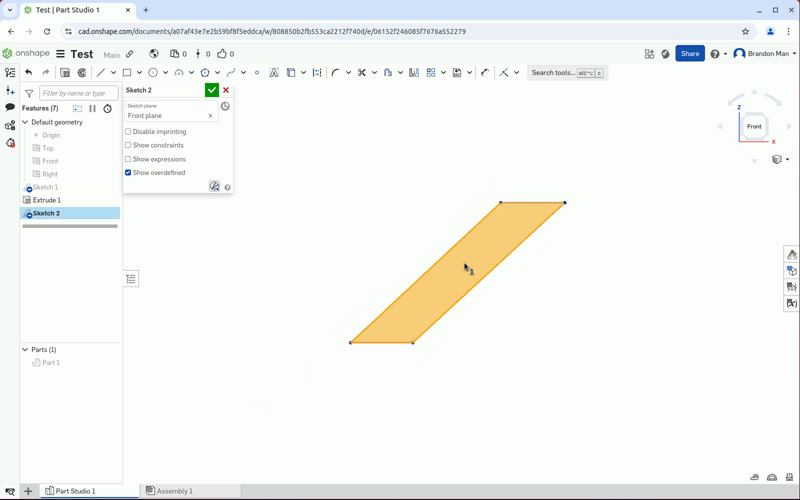
scroll(-6)
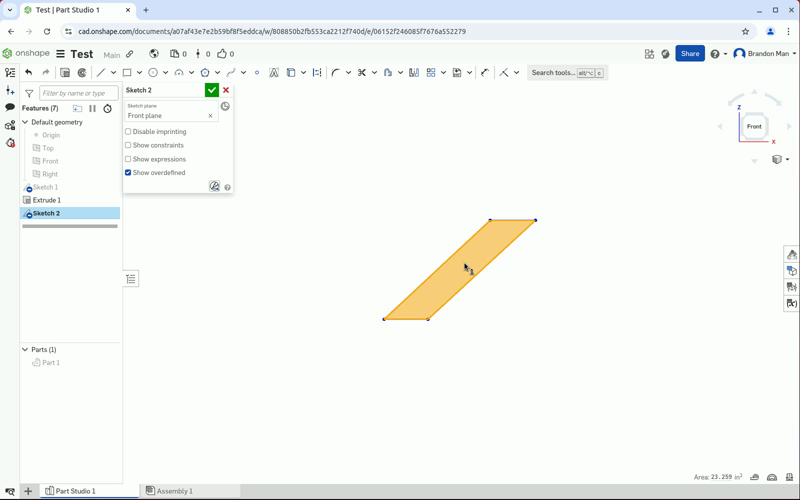
scroll(-6)
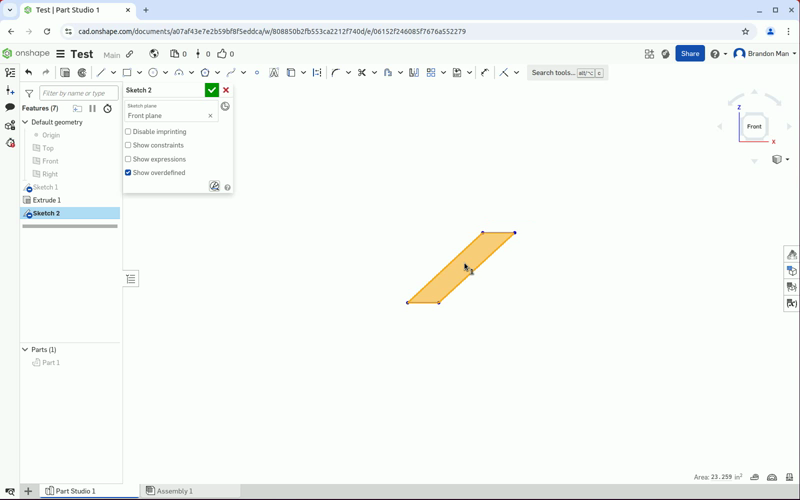
scroll(-6)
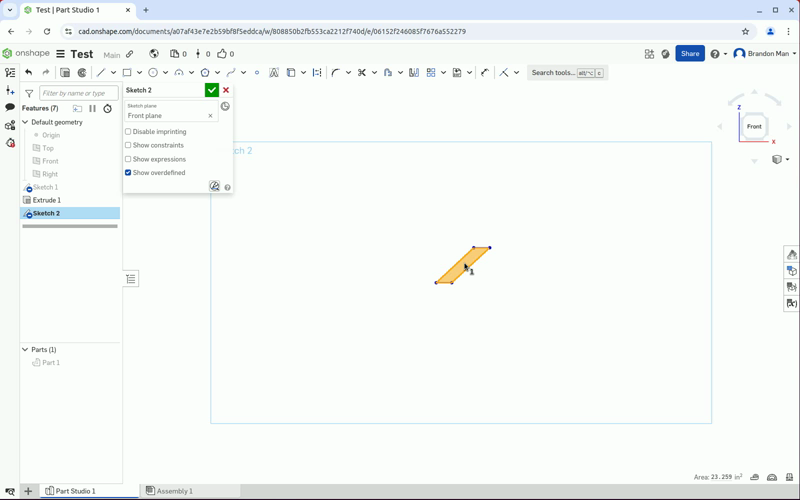
mouse_move(73, 352)
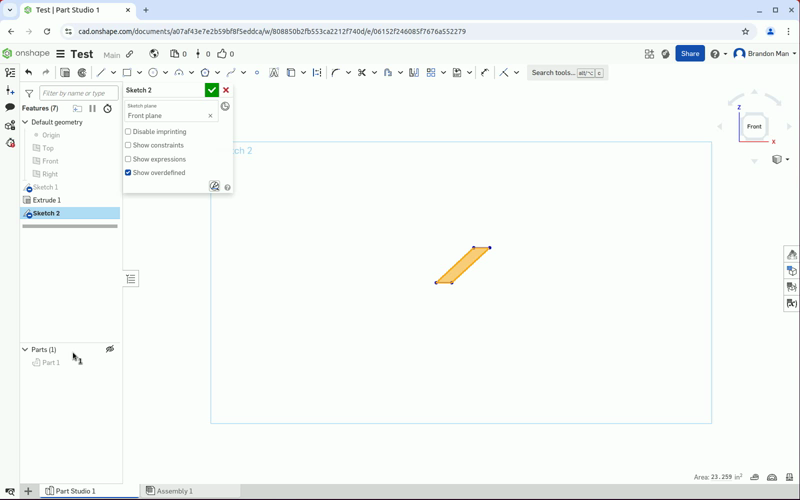
key(shift+y)
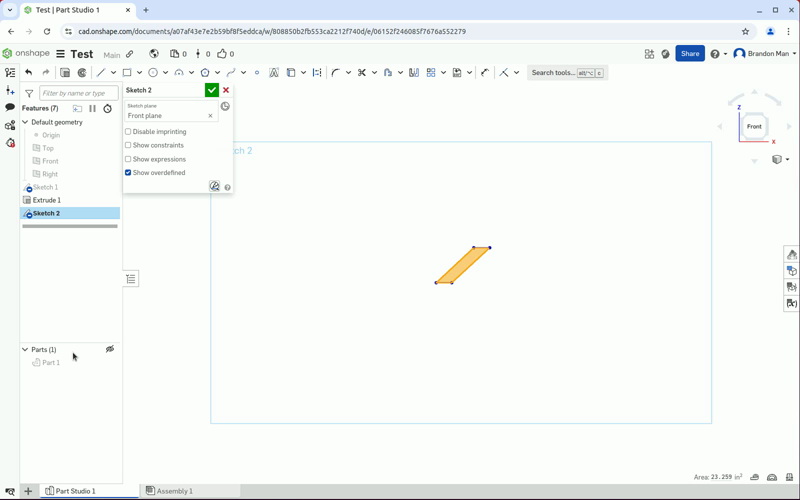
key(shift+e)
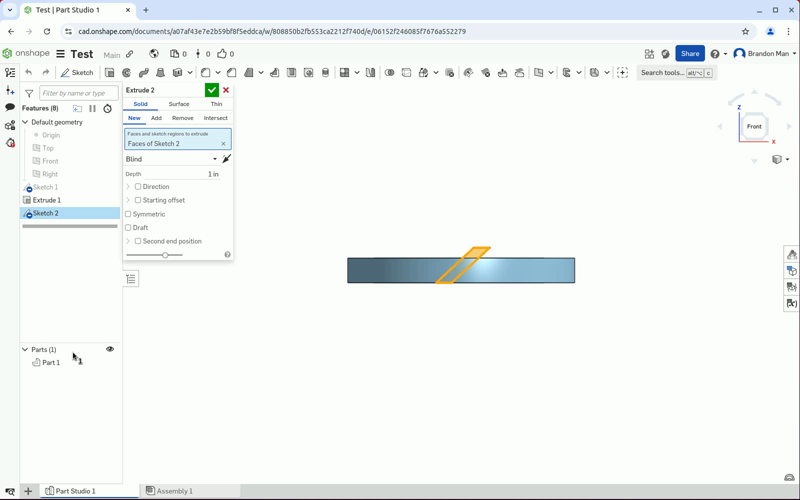
mouse_move(143, 106)
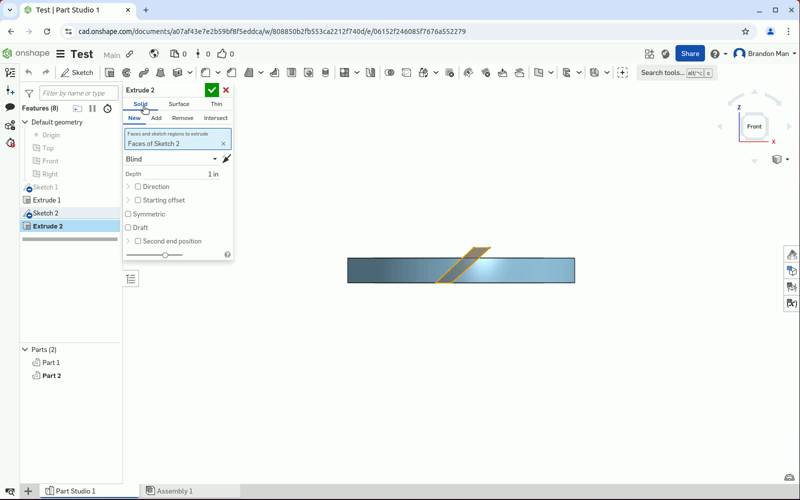
click(143, 106)
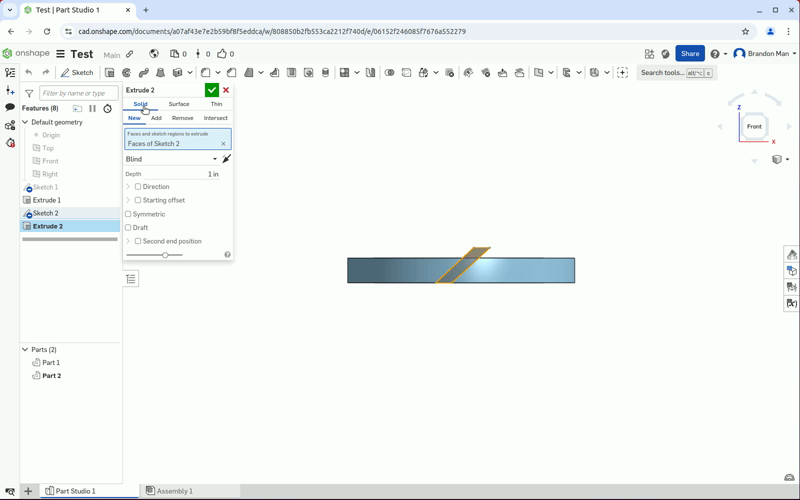
mouse_move(186, 120)
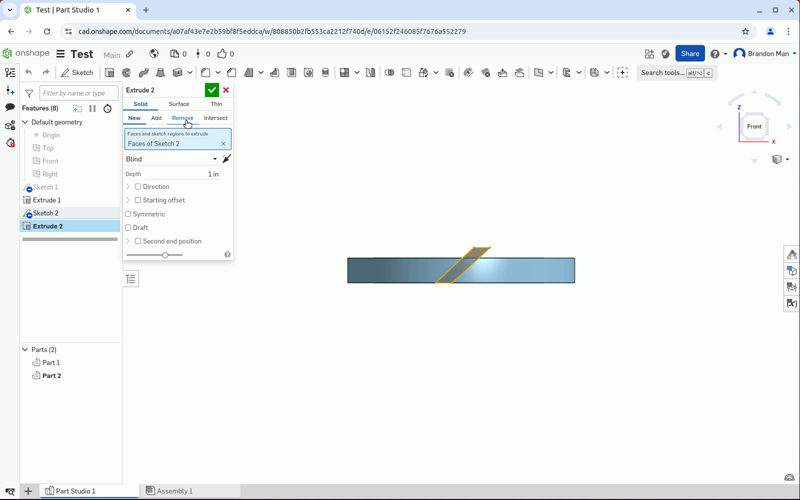
click(186, 120)
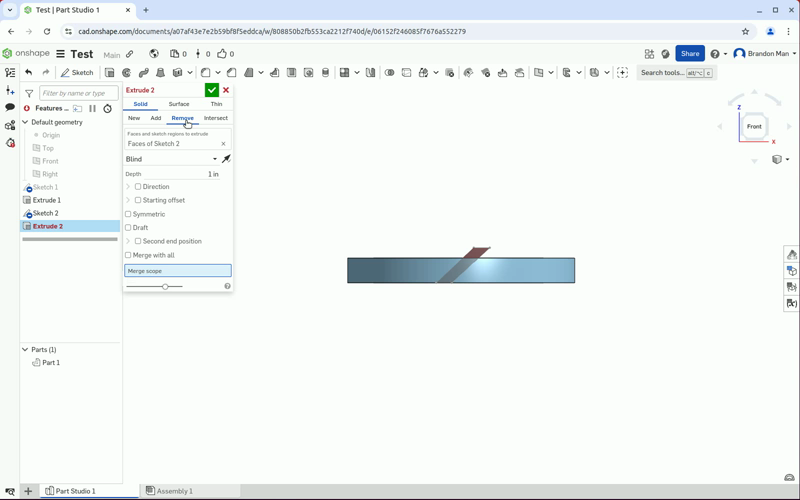
key(tab, 4)
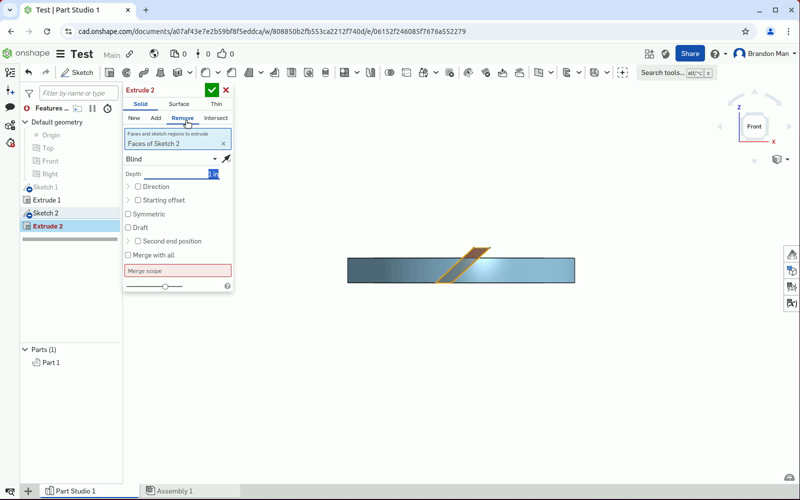
text(30.811)
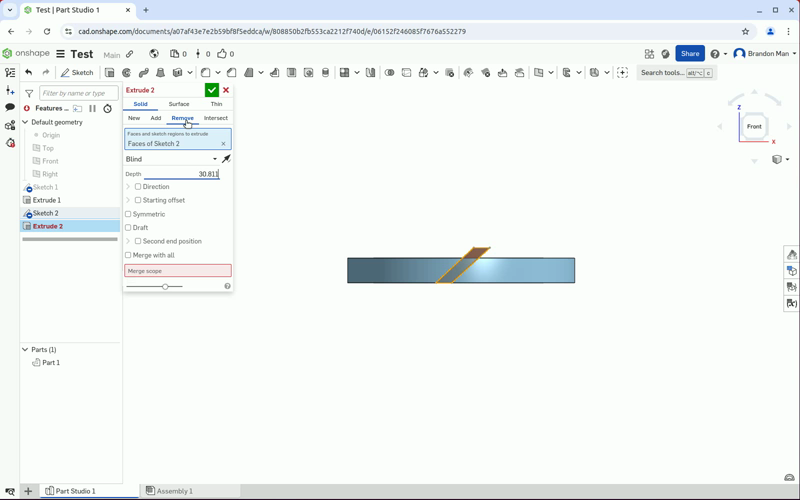
key(tab, 6)
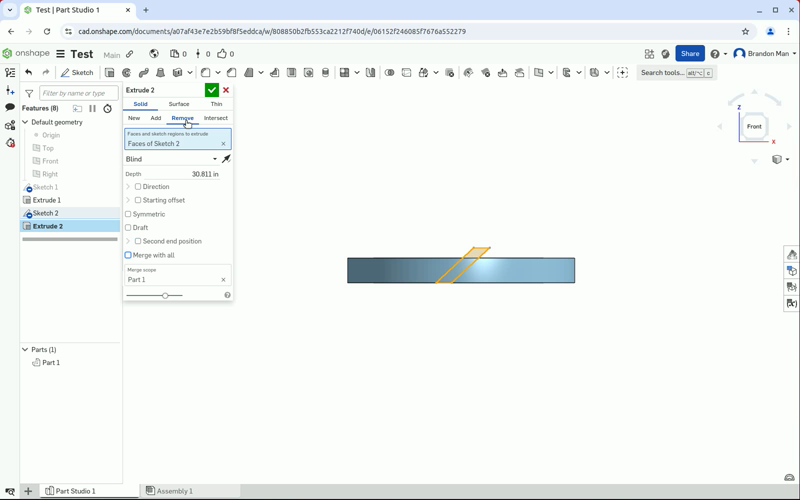
key(space)
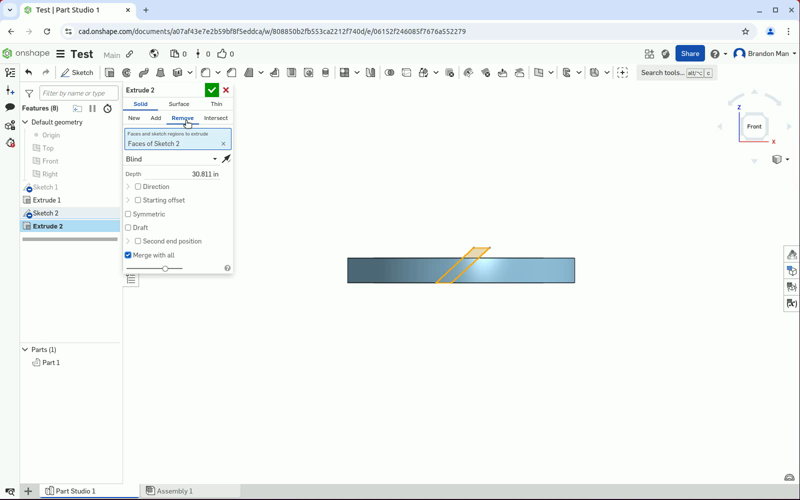
key(enter)
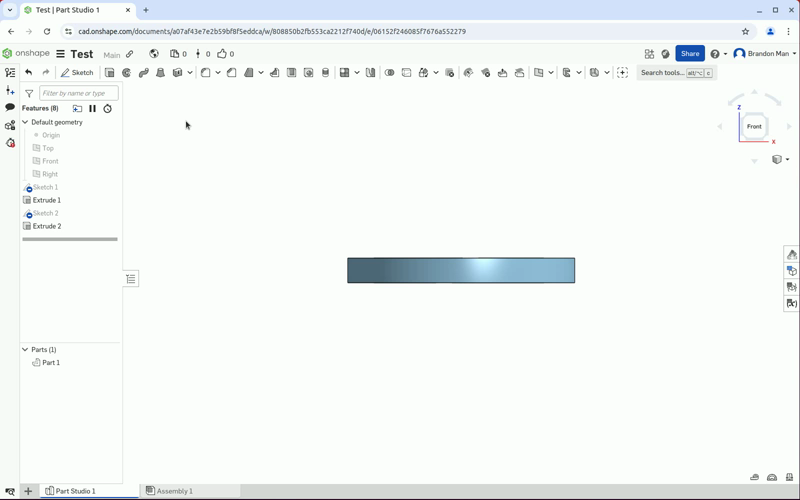
key(shift+h)
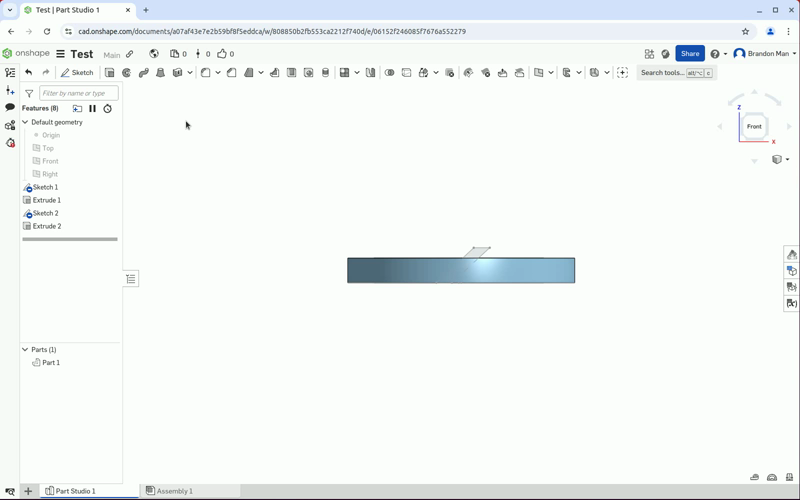
key(shift+h)
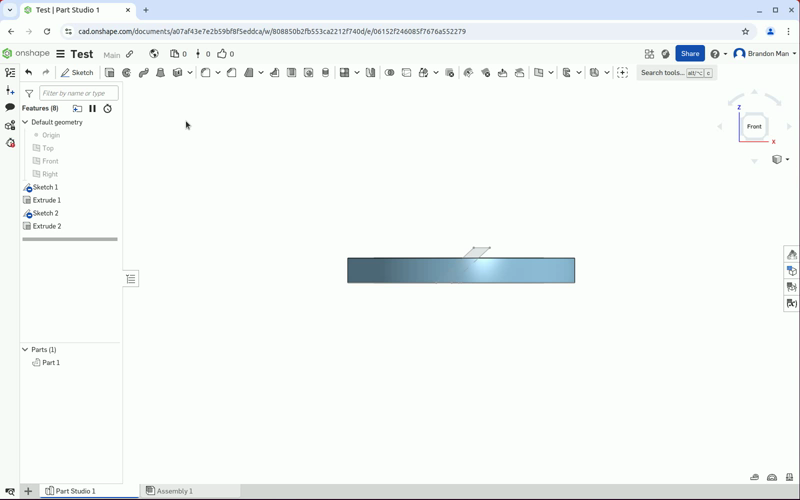
key(shift+7)
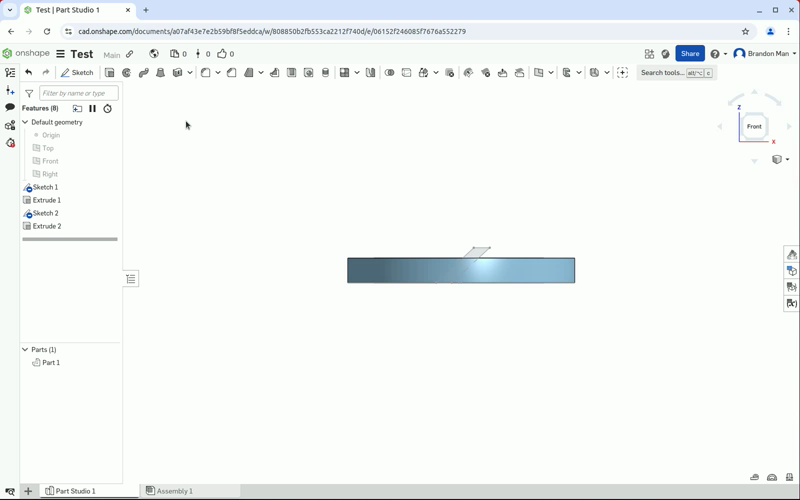
key(left, 2)
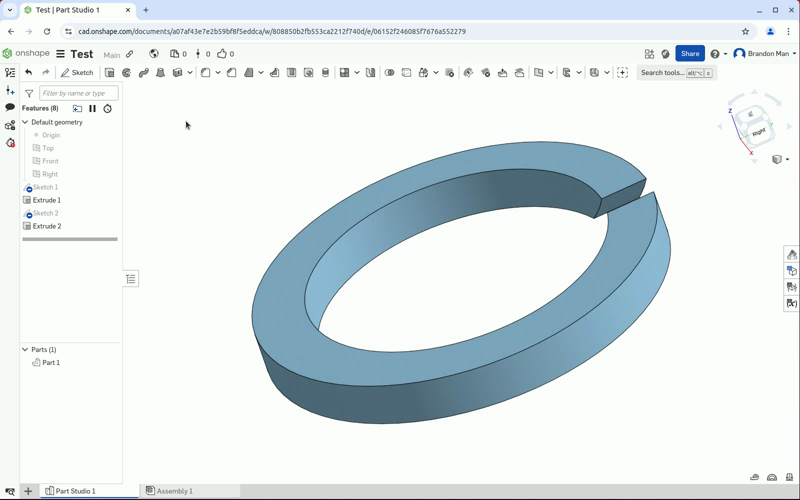
key(down, 2)
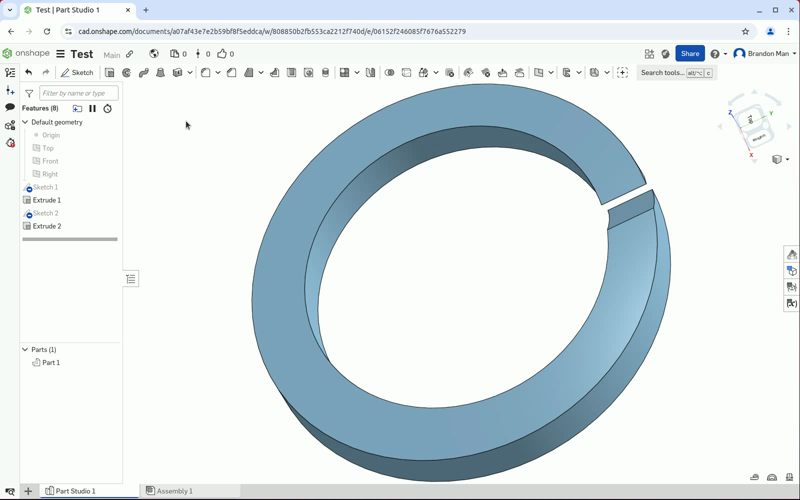
key(up, 2)
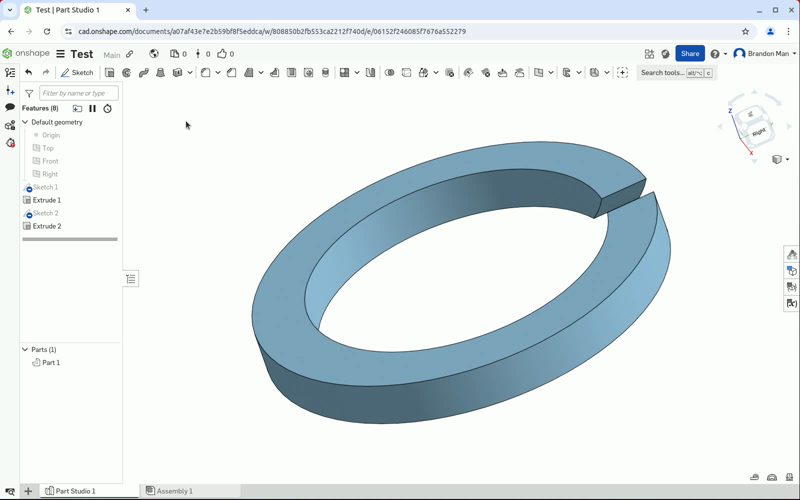
key(right, 2)
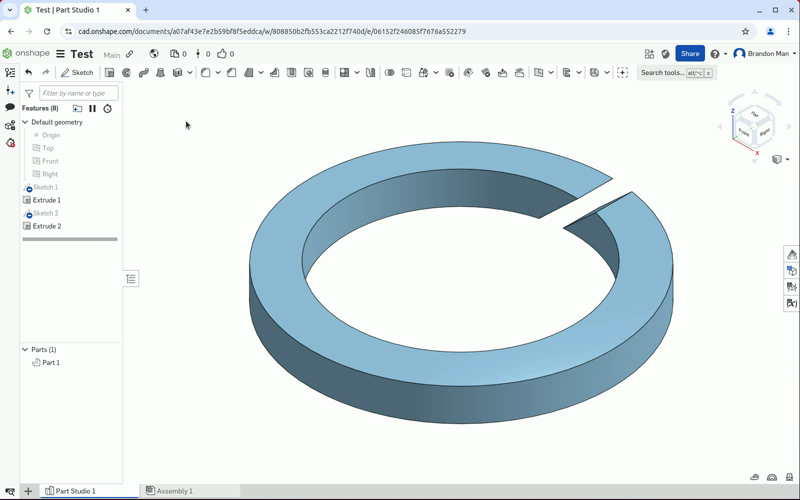
mouse_move(73, 189)
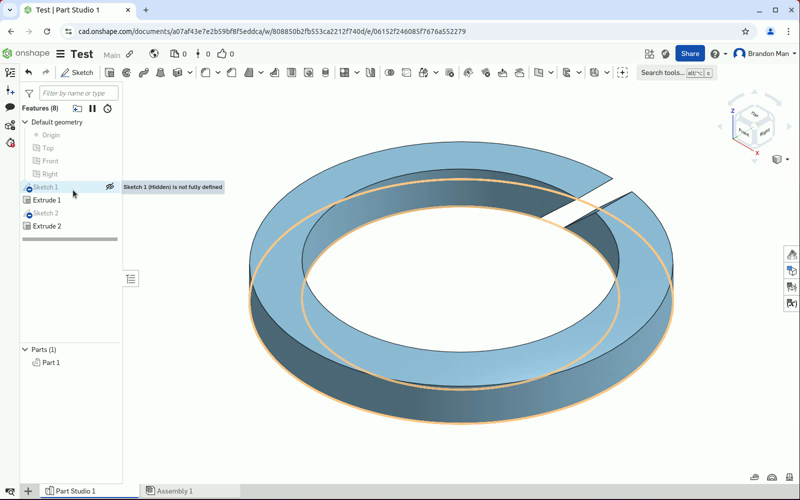
click(73, 189)